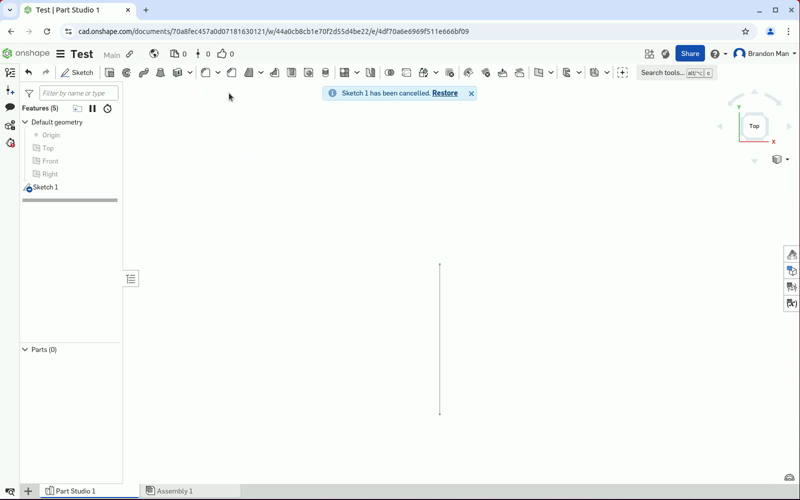
key(shift+h)
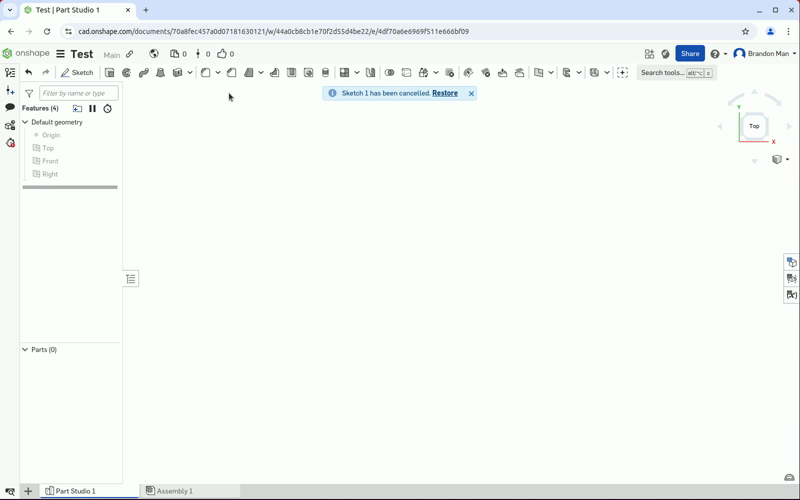
mouse_move(73, 352)
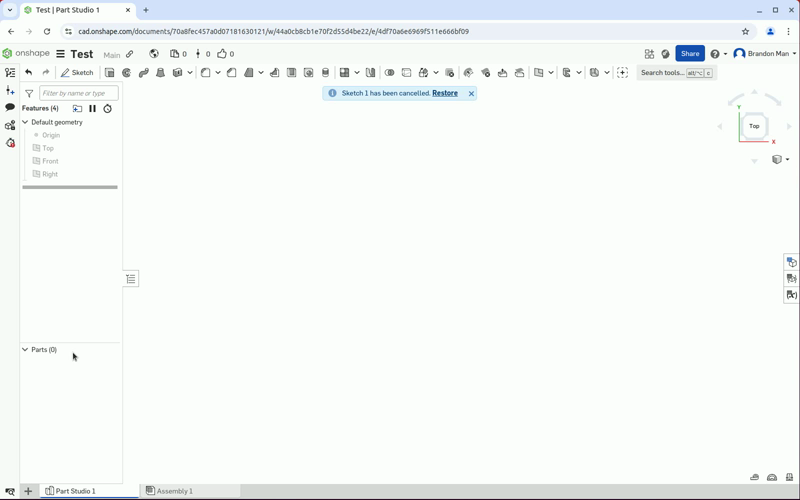
key(y)
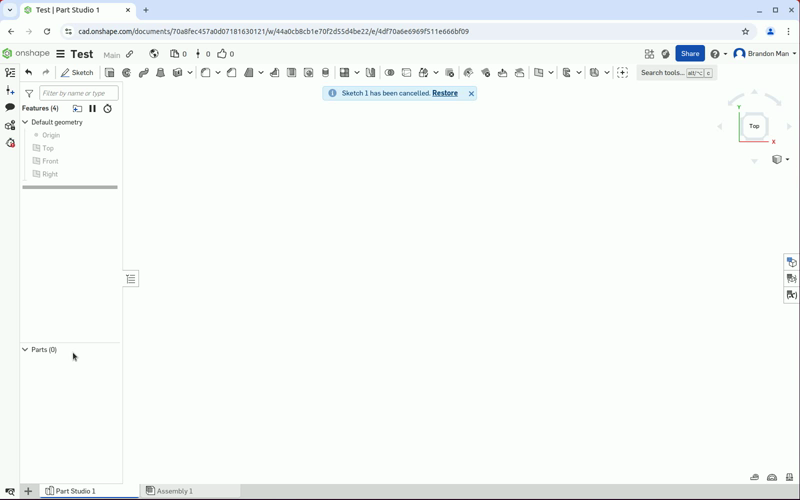
key(shift+p)
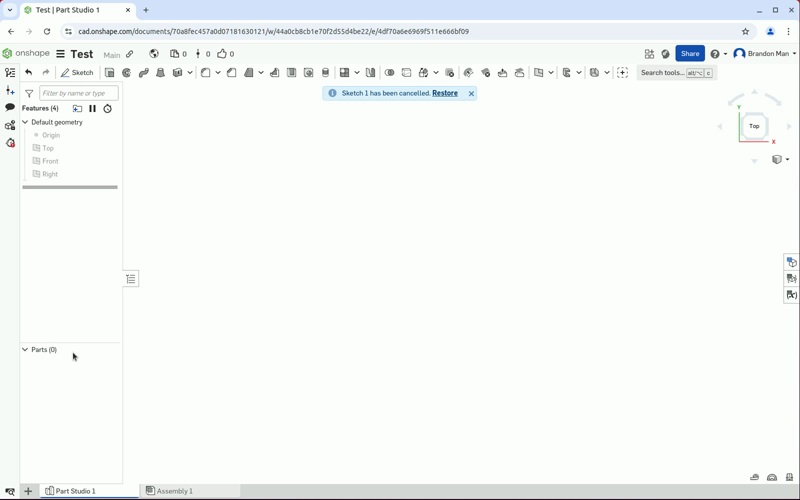
key(space)
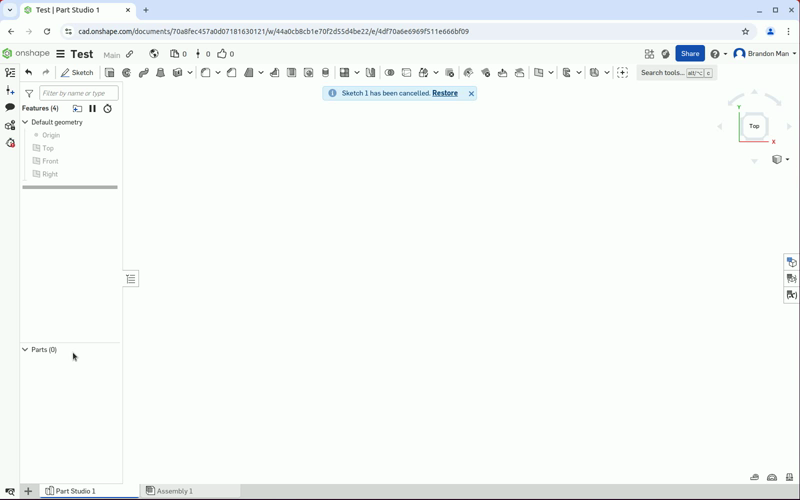
key_down(shift)
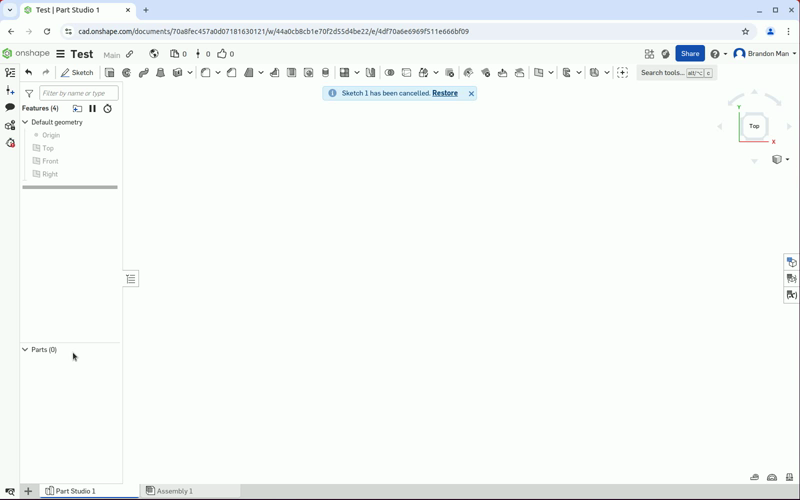
key(up)
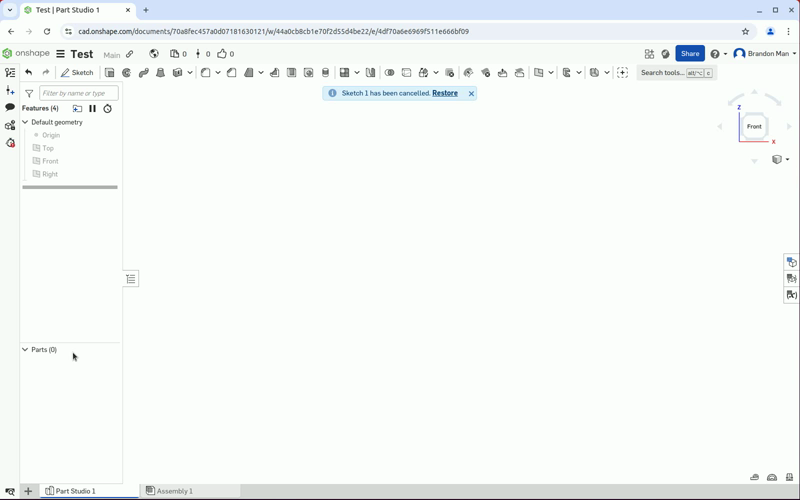
key_up(shift)
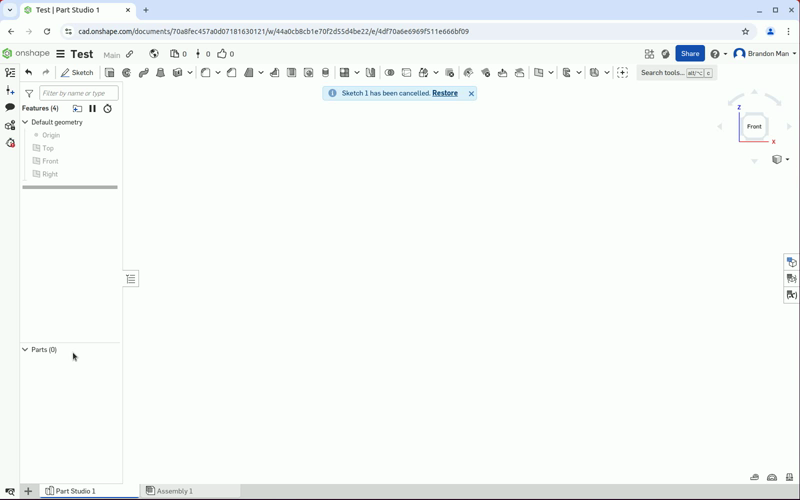
mouse_move(73, 352)
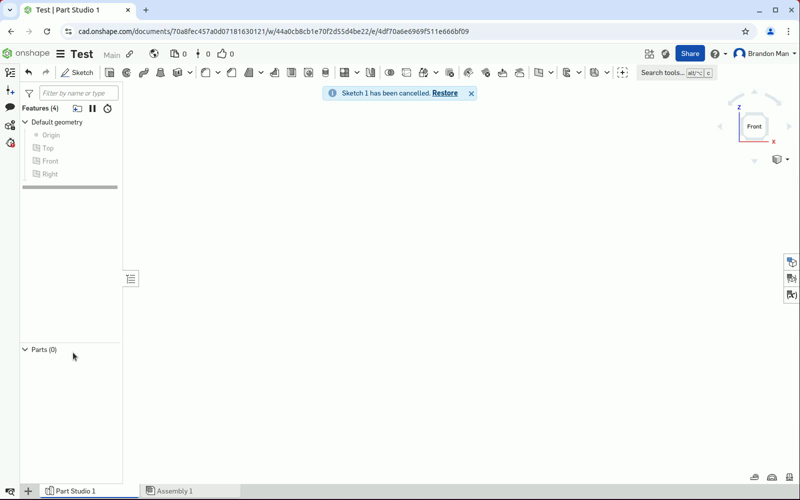
key(shift+y)
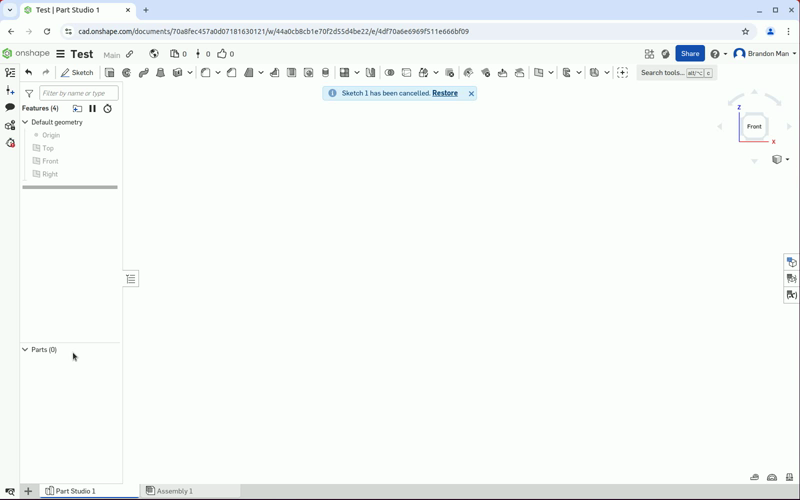
key(shift+s)
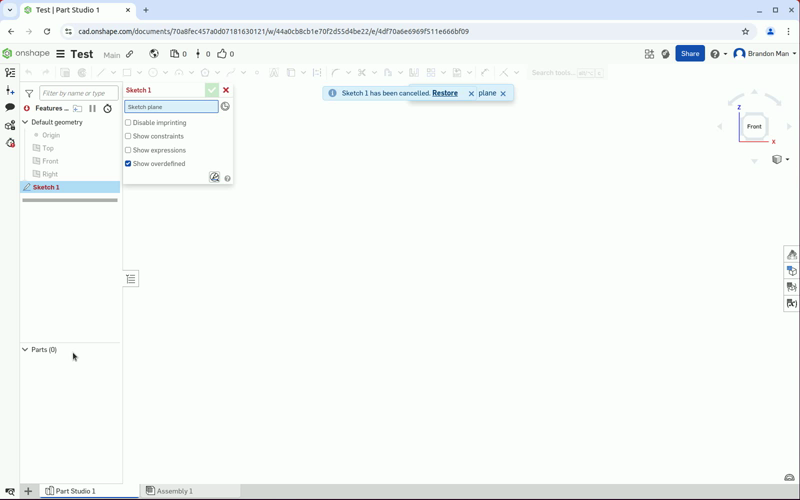
mouse_move(73, 163)
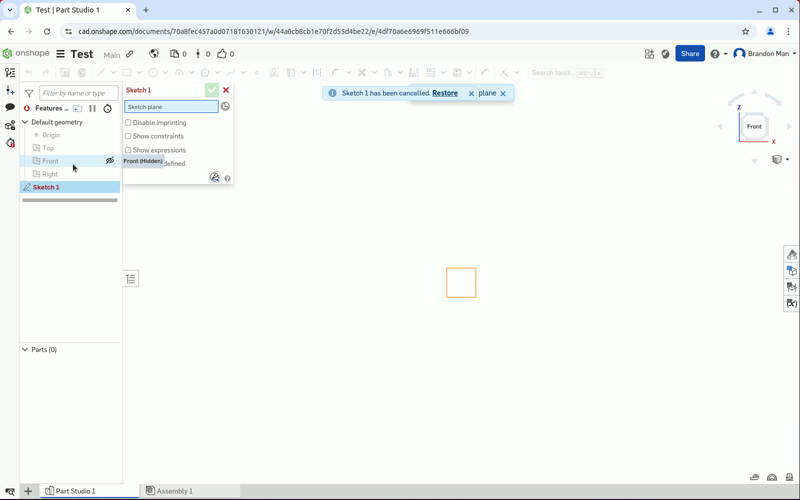
click(73, 163)
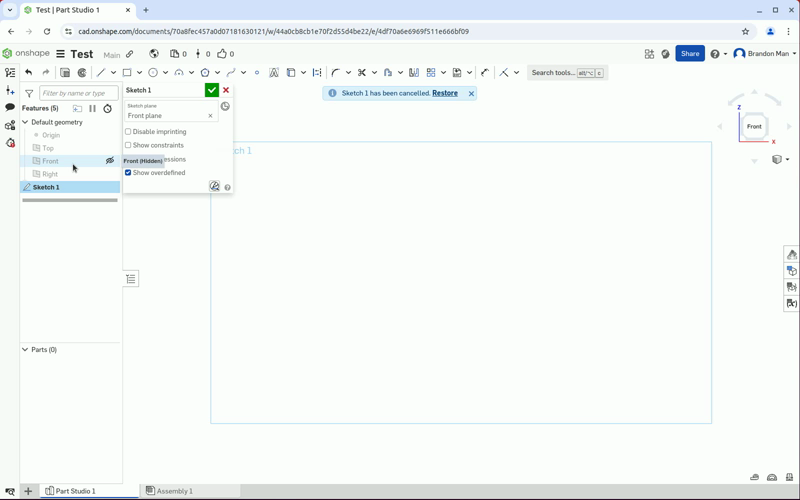
mouse_move(73, 352)
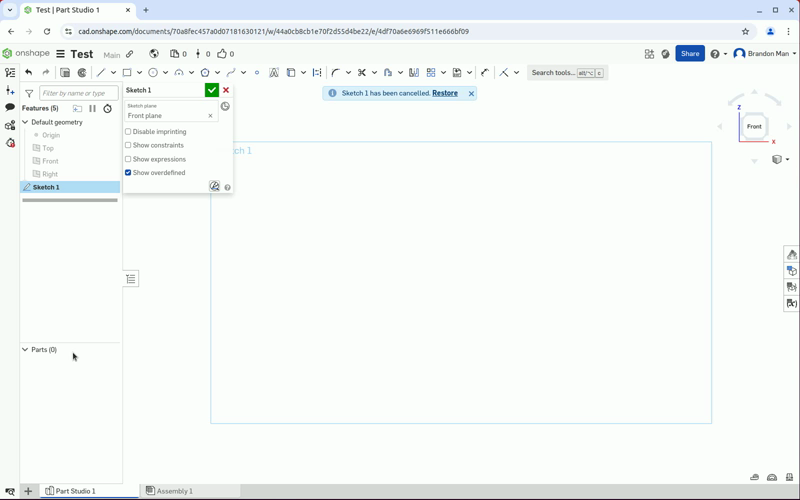
key(y)
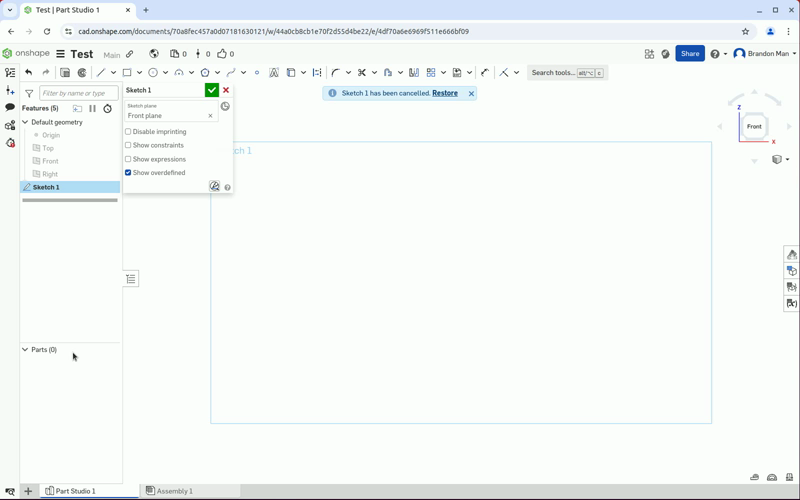
key(l)
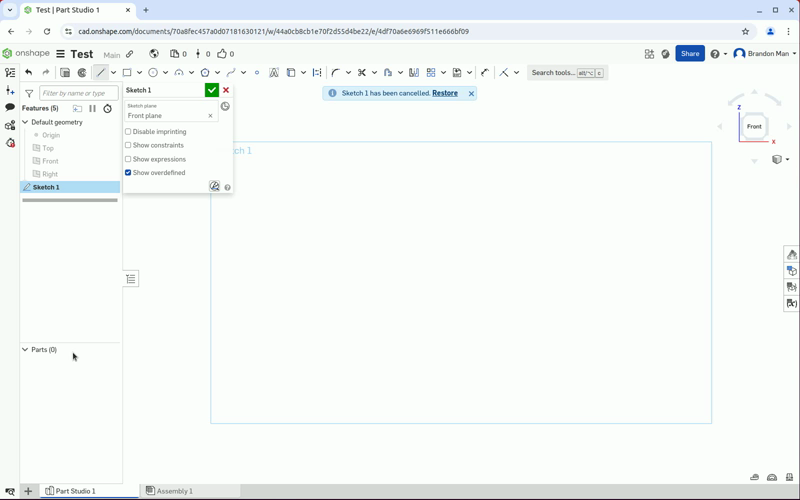
key_down(shift)
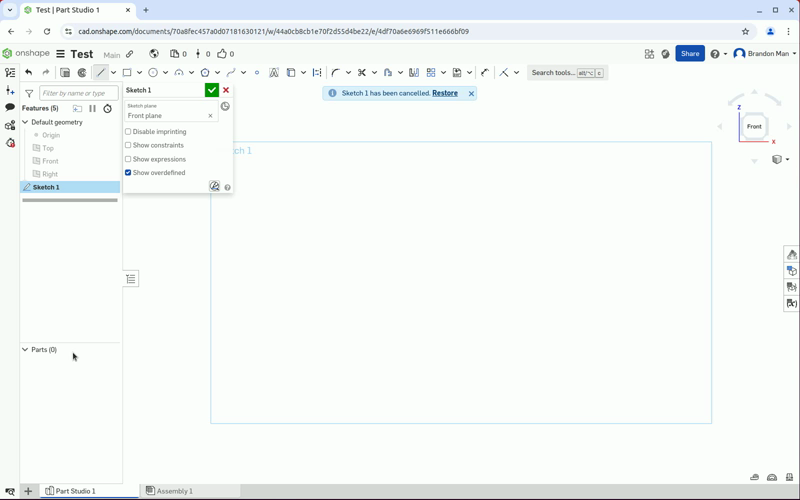
mouse_move(348, 339)
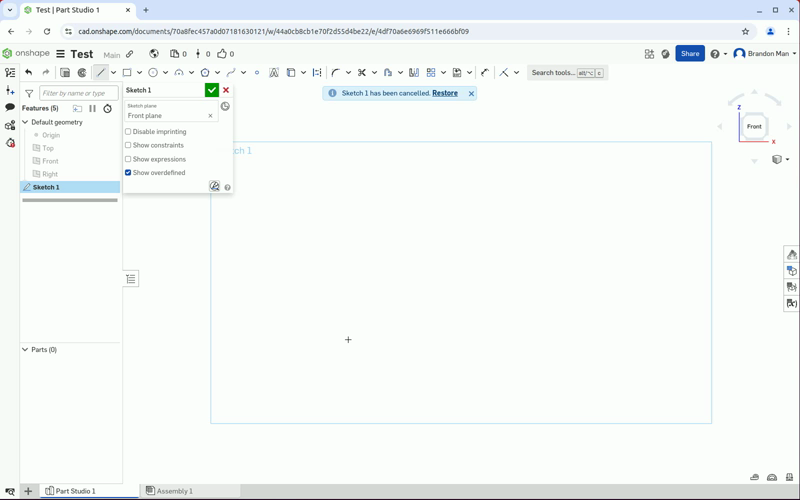
click(348, 339)
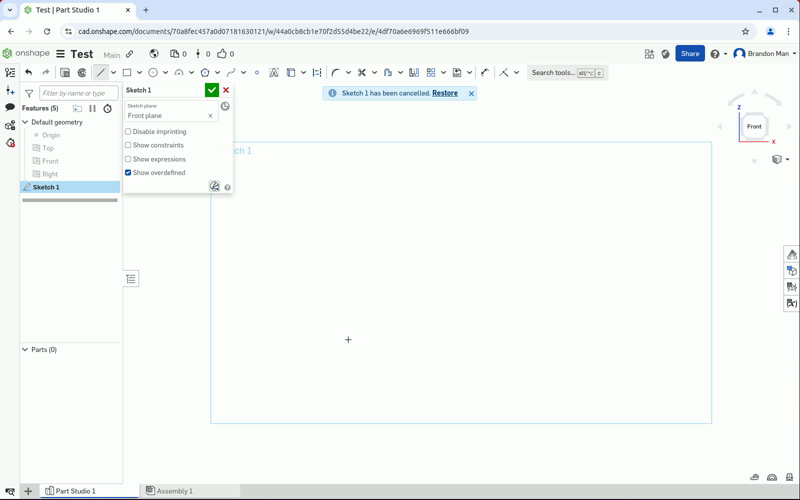
key_up(shift)
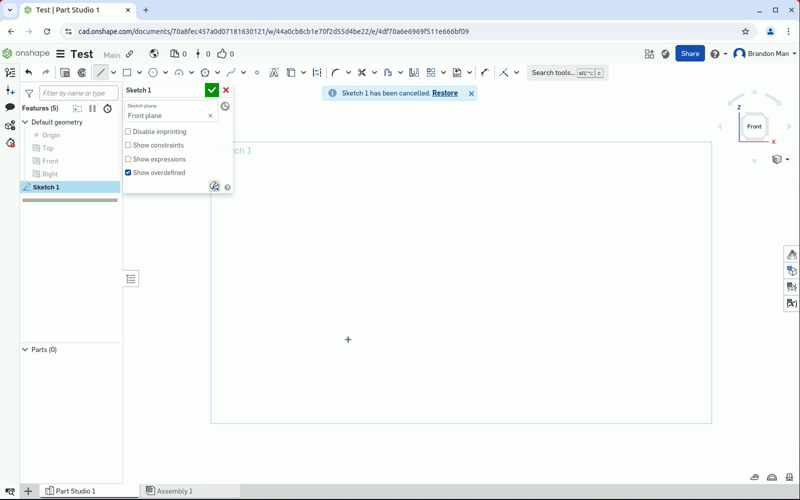
key_down(shift)
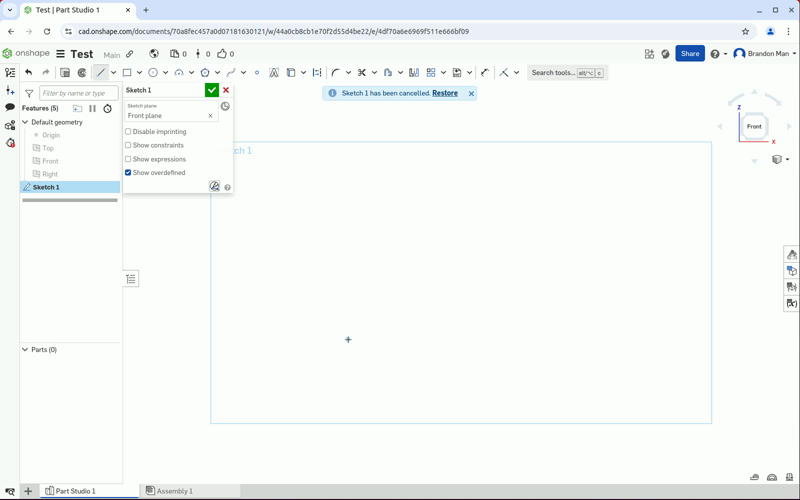
mouse_move(468, 339)
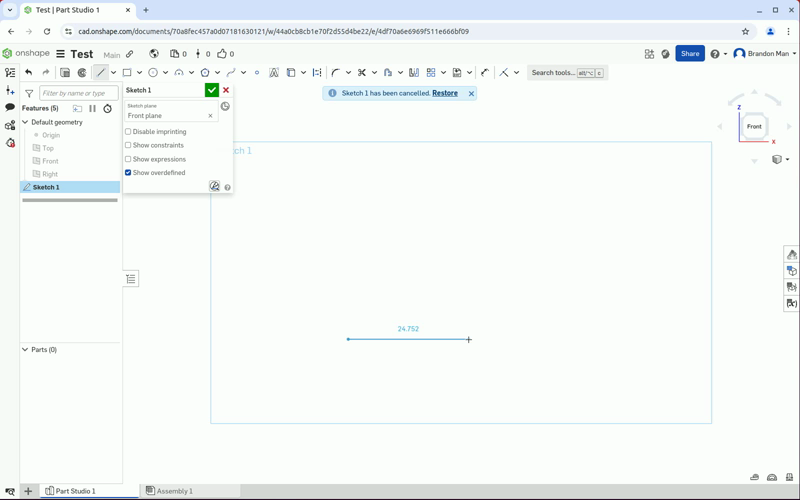
click(468, 339)
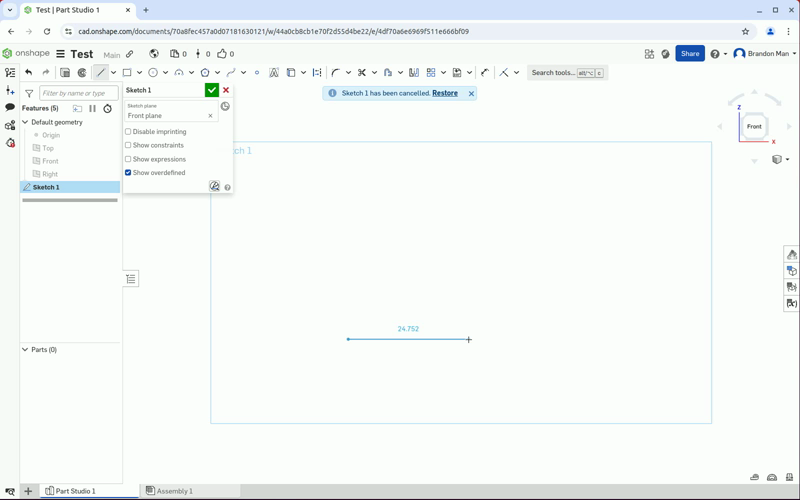
key_up(shift)
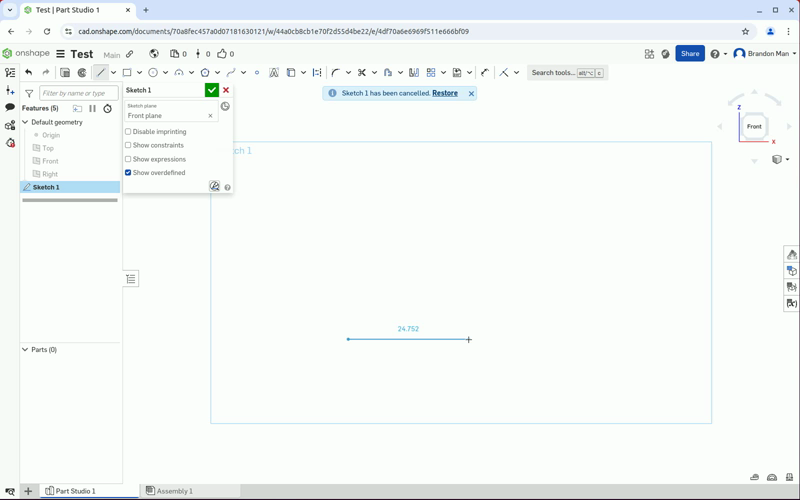
key_down(shift)
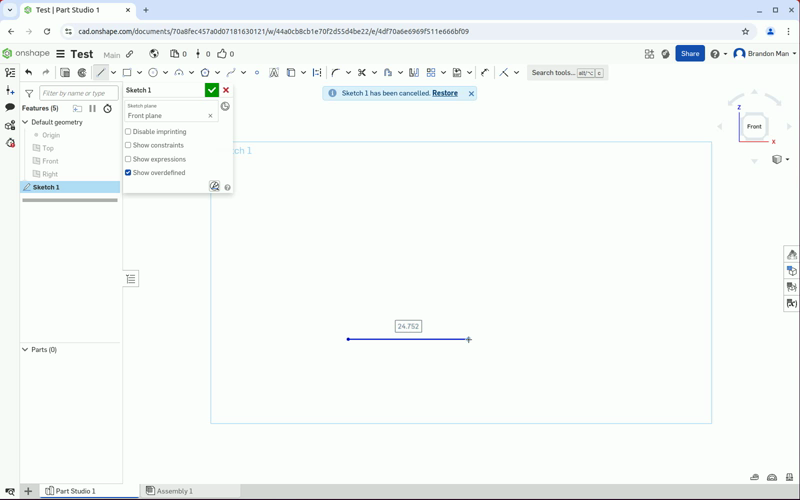
mouse_move(498, 339)
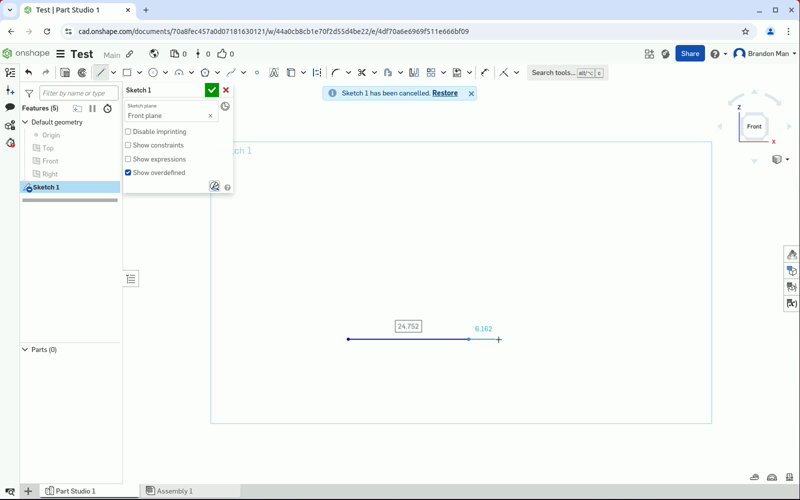
mouse_move(468, 308)
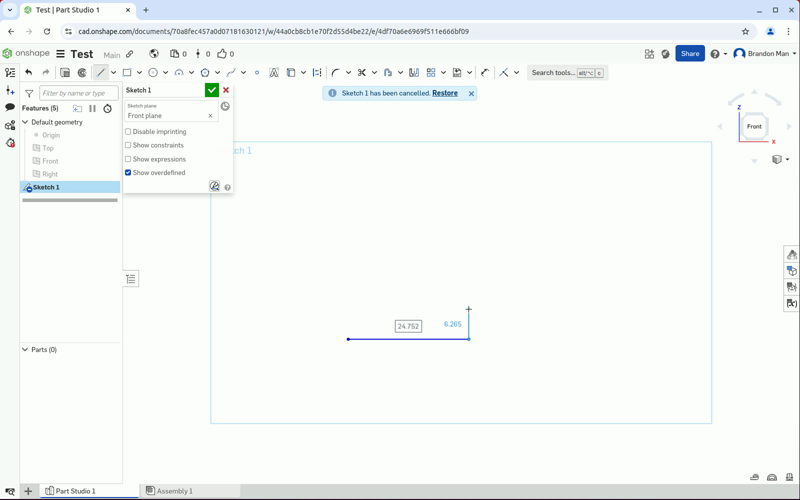
click(468, 308)
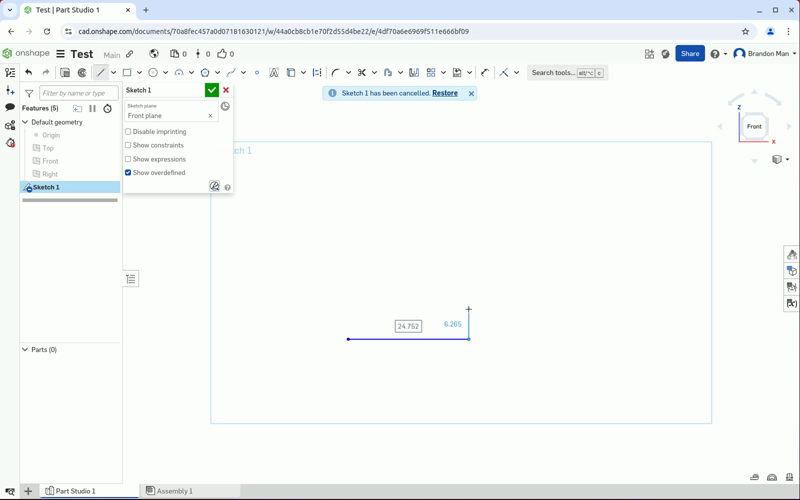
key_up(shift)
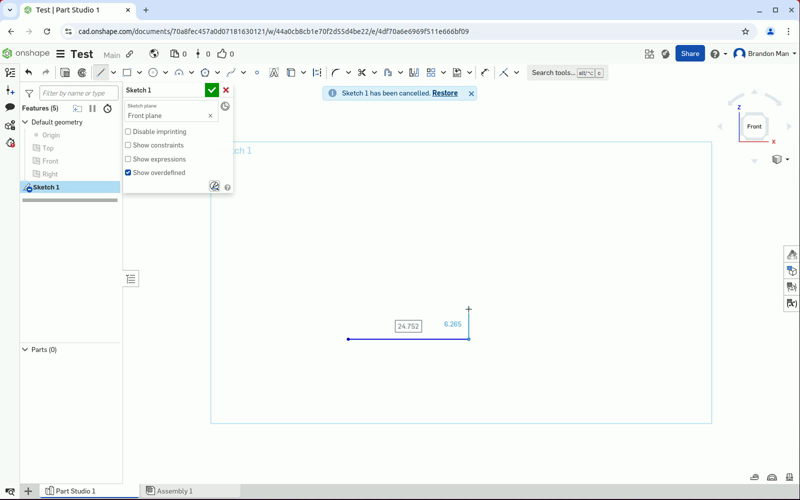
key_down(shift)
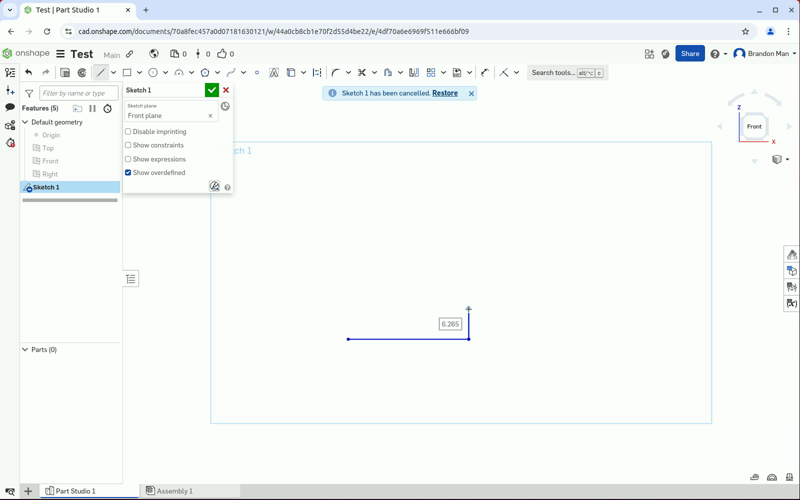
mouse_move(348, 308)
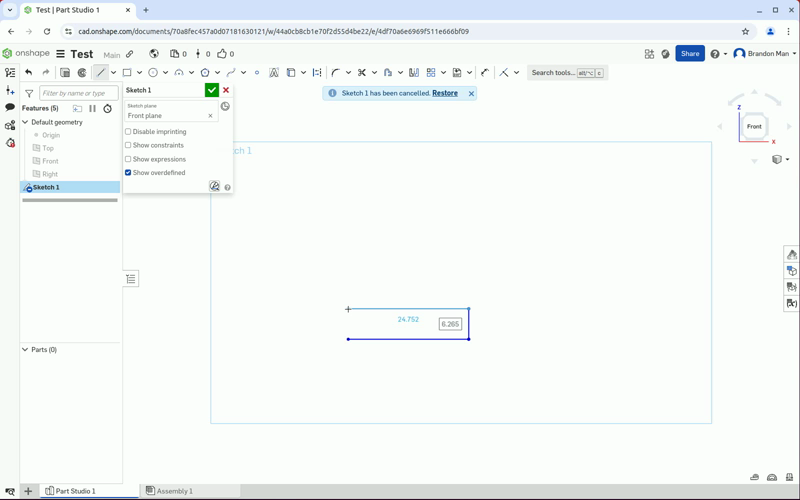
click(348, 308)
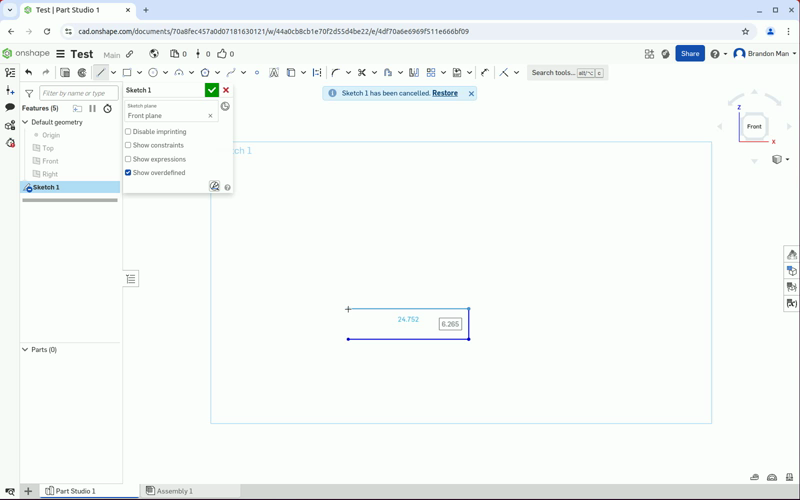
key_up(shift)
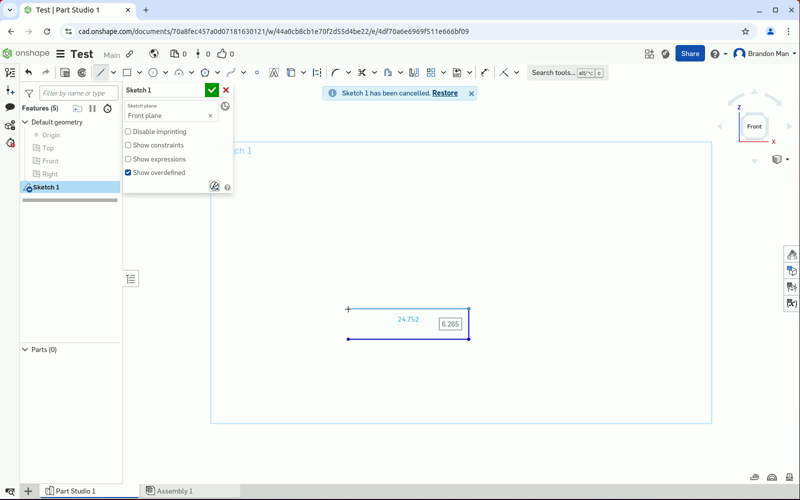
mouse_move(378, 308)
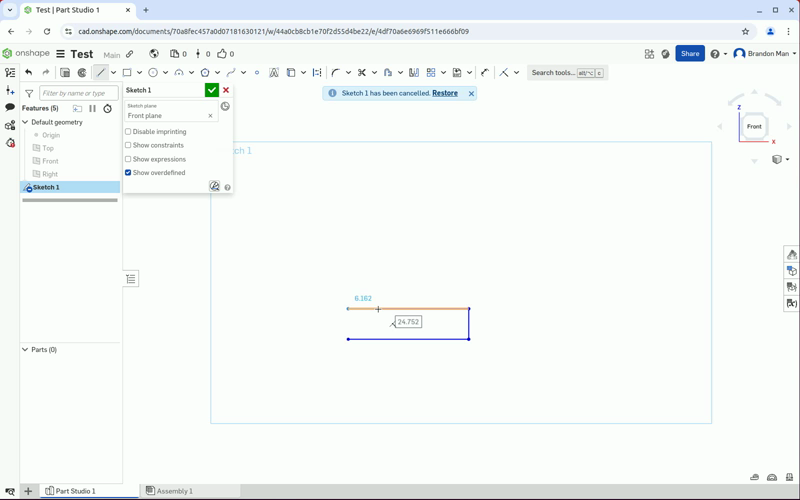
key_down(shift)
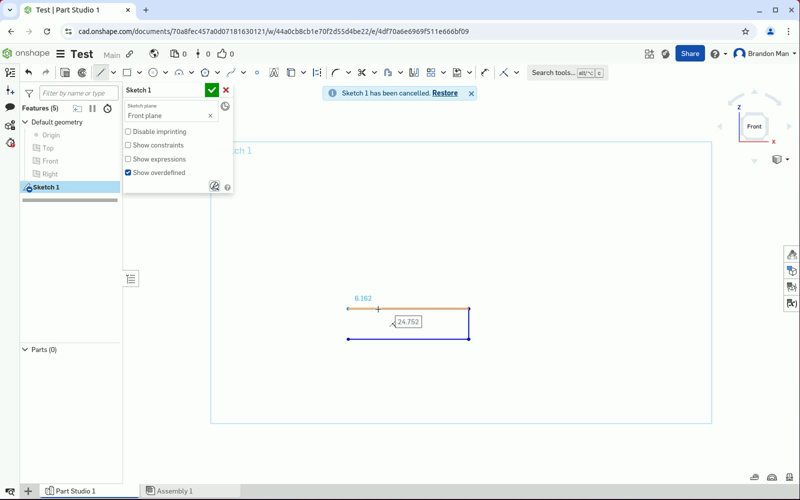
mouse_move(348, 339)
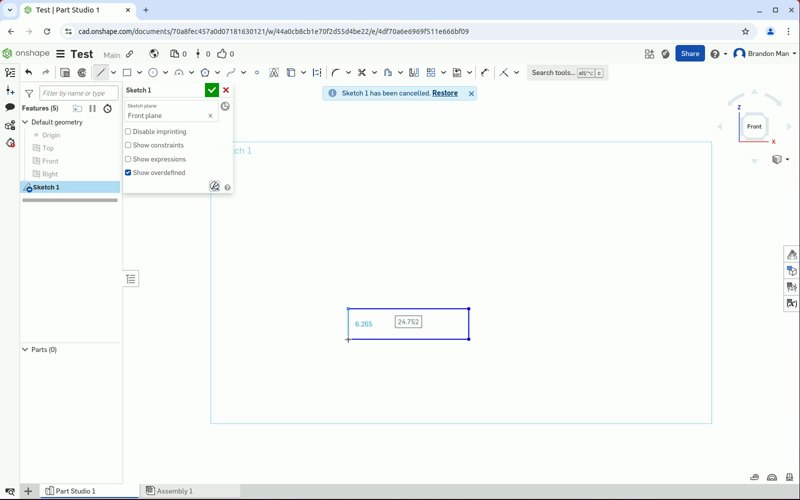
key_up(shift)
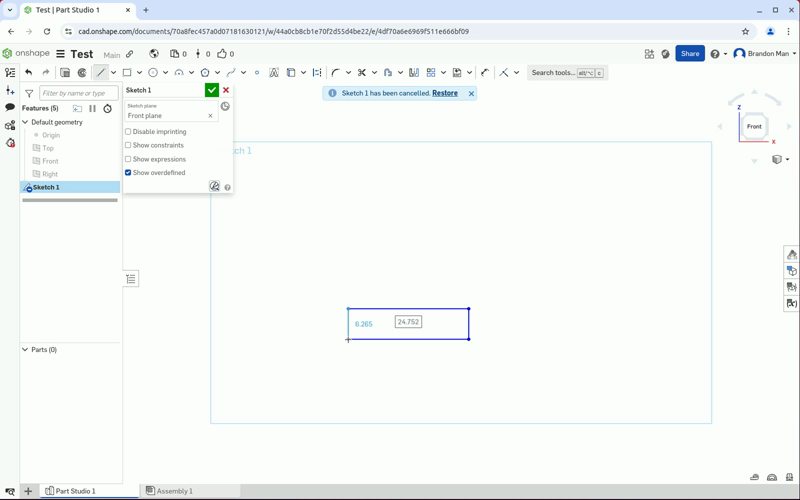
click(348, 339)
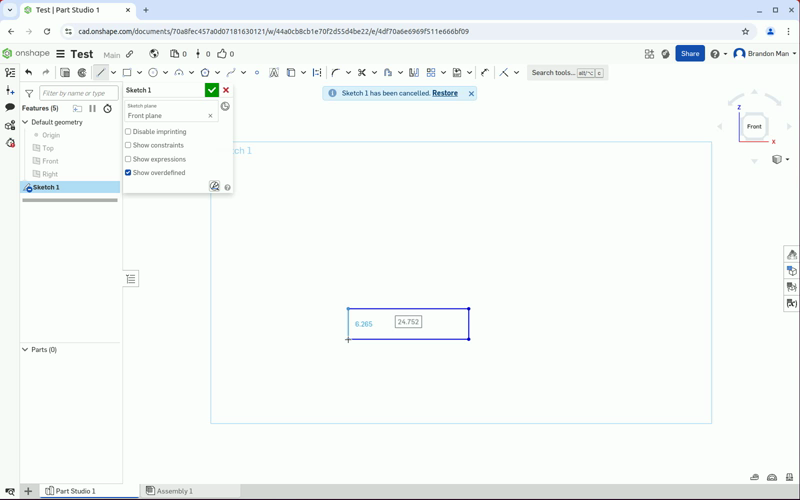
key(esc)
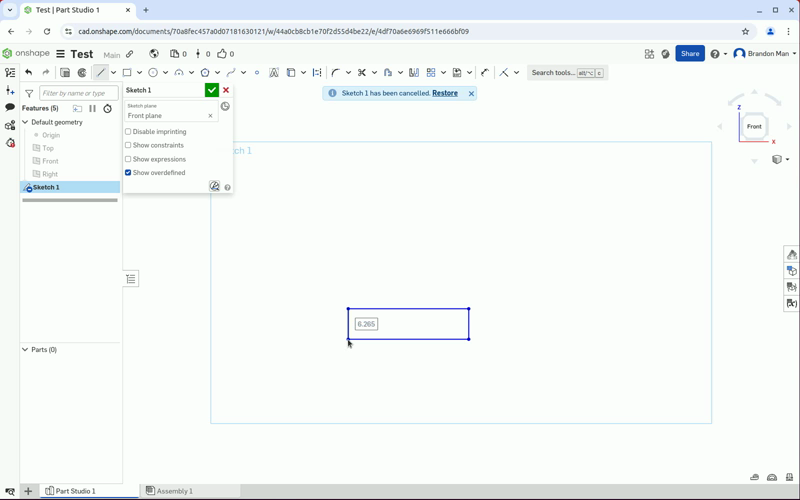
mouse_move(465, 328)
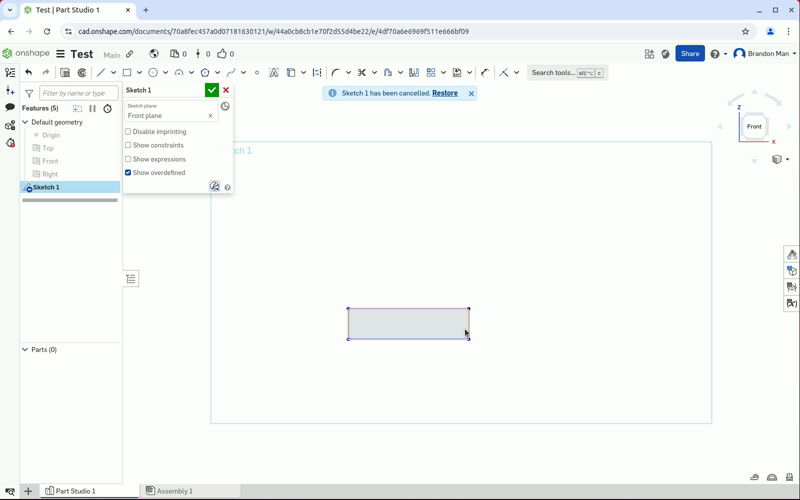
click(465, 328)
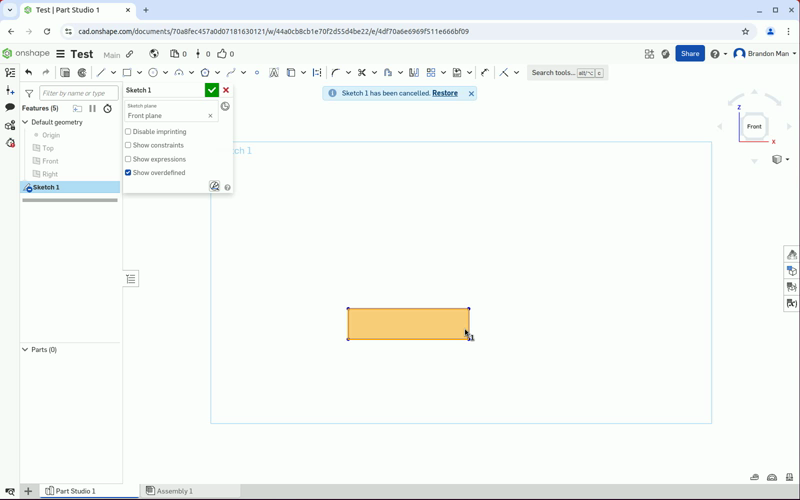
mouse_move(73, 352)
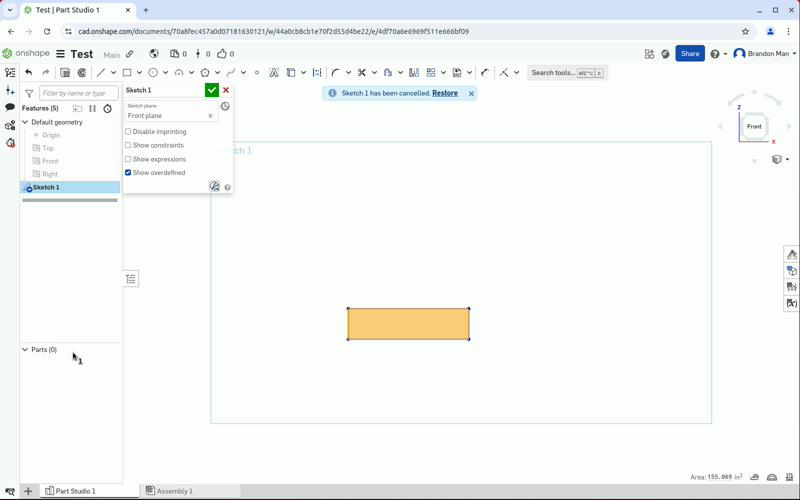
key(shift+y)
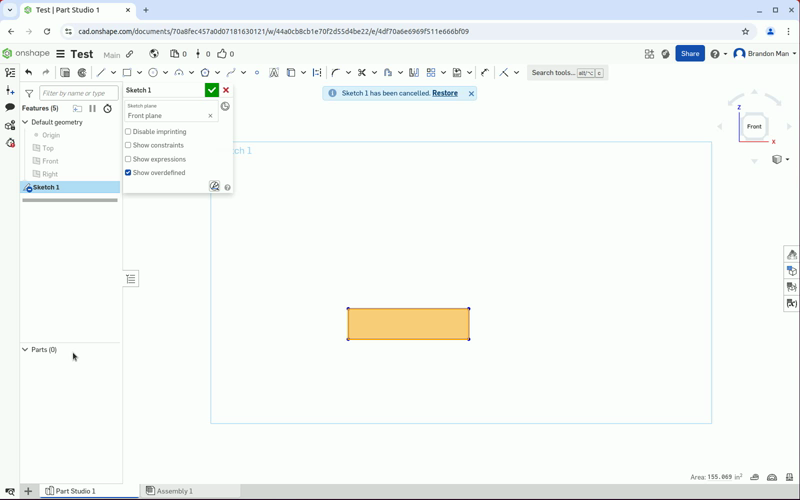
key(shift+e)
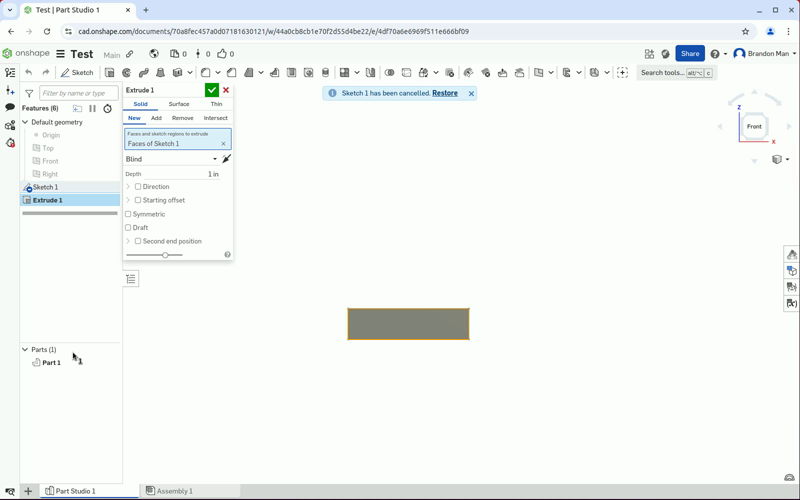
mouse_move(143, 106)
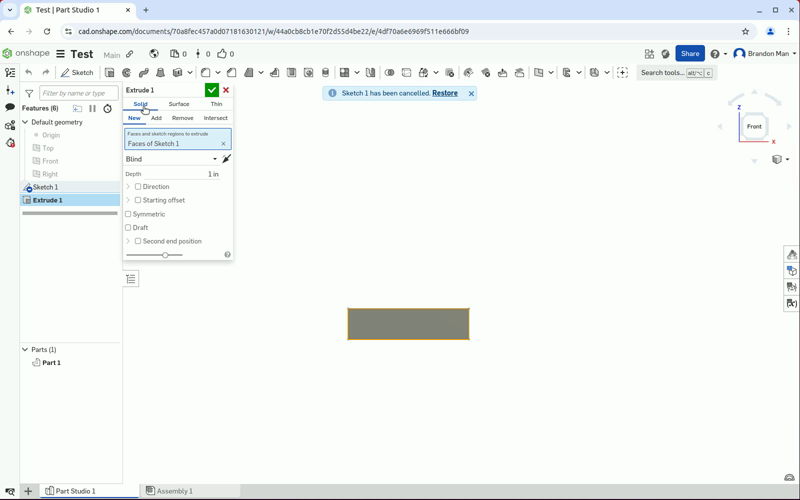
click(143, 106)
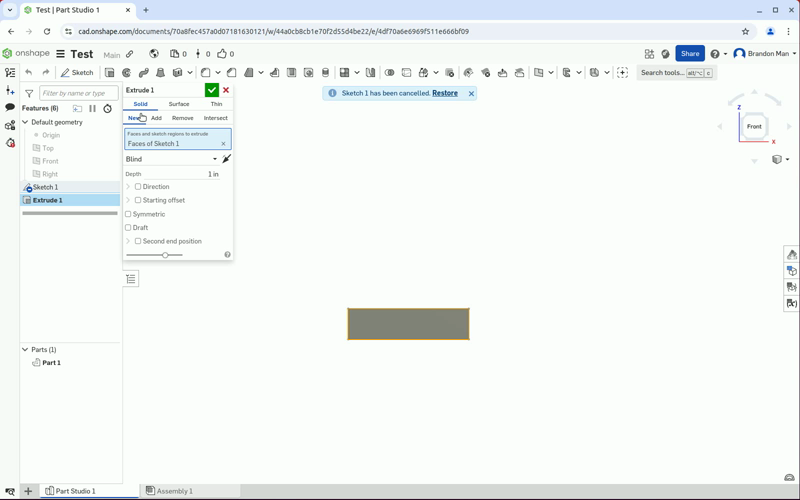
mouse_move(137, 120)
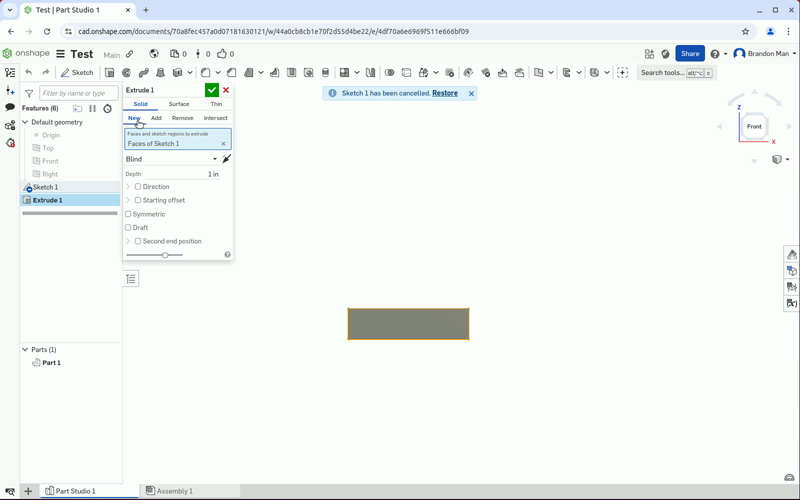
click(137, 120)
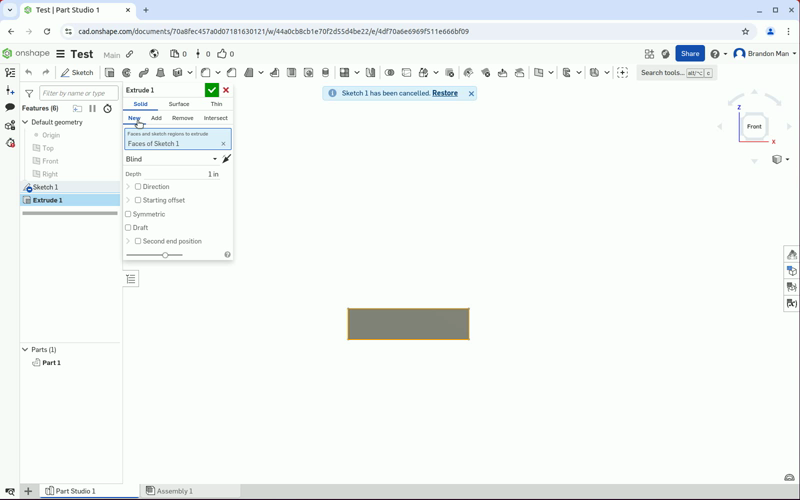
key(tab, 4)
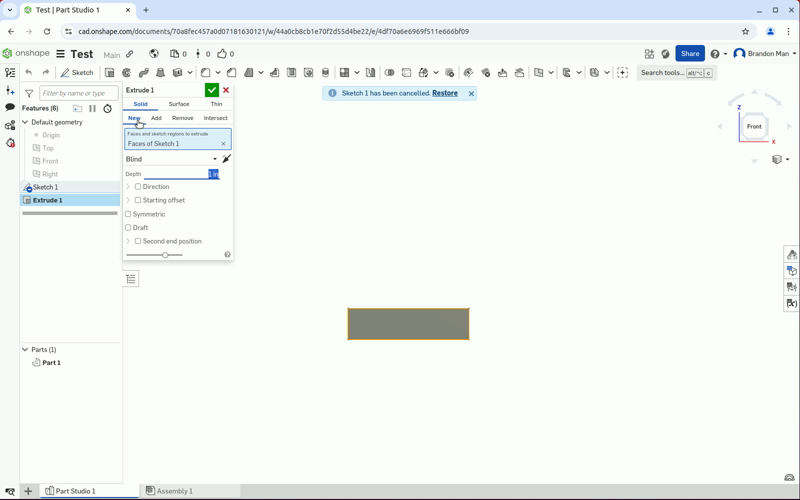
text(-15.646)
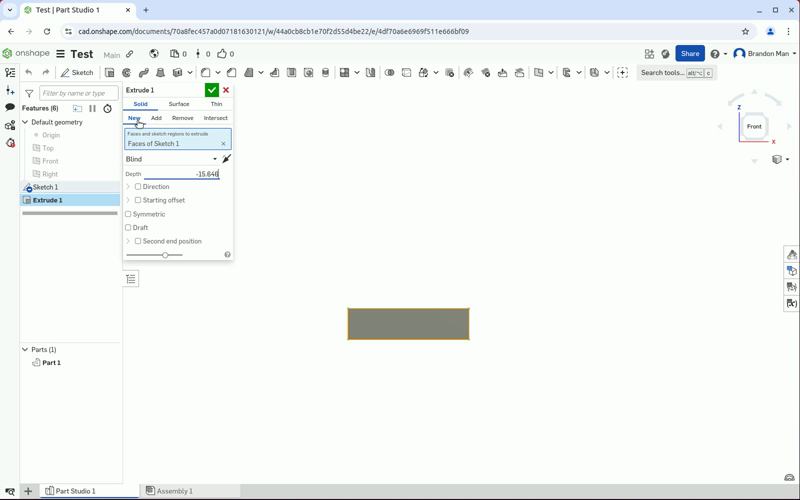
key(enter)
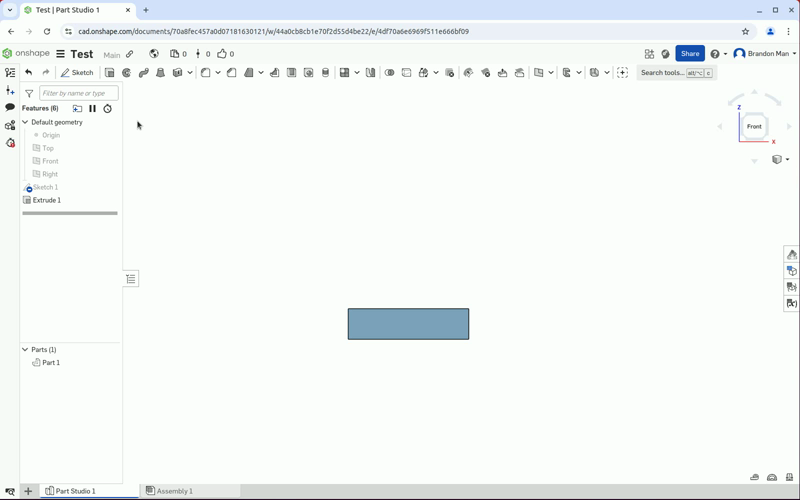
key(shift+h)
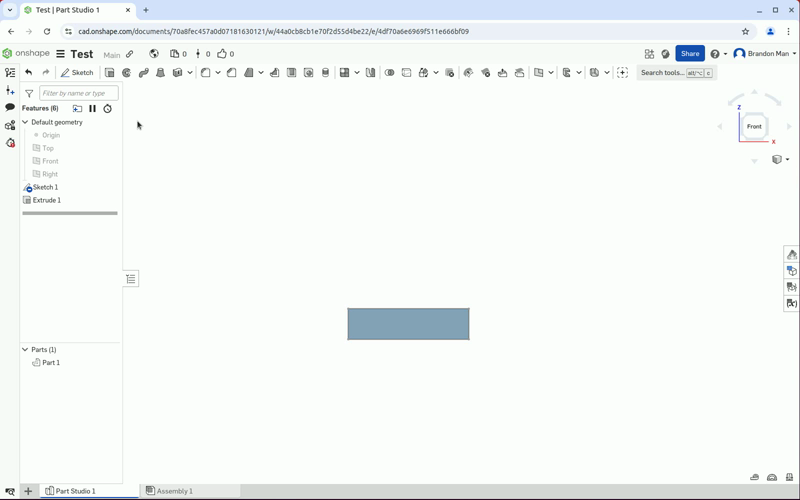
key(shift+h)
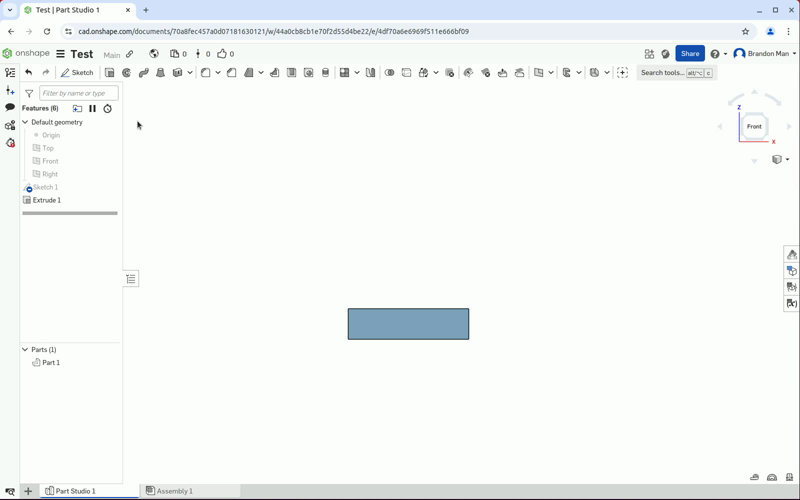
mouse_move(73, 189)
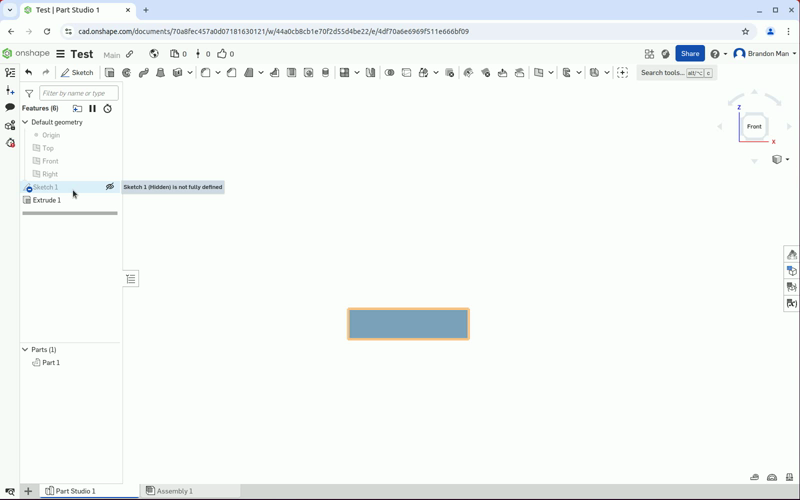
click(73, 189)
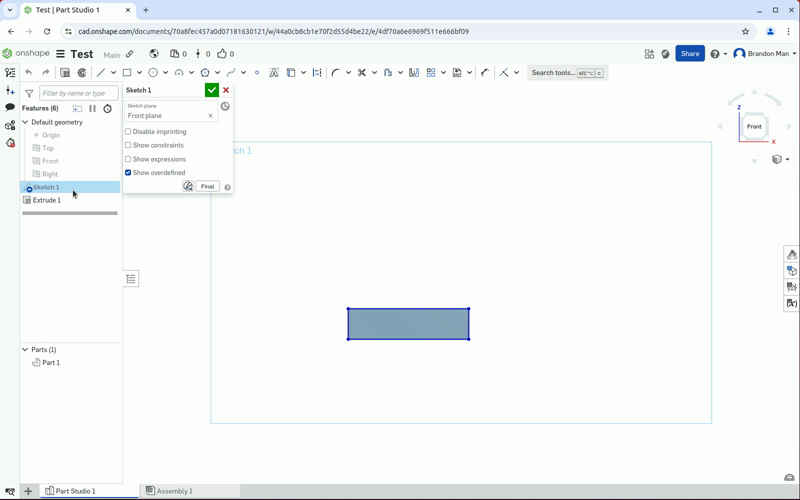
mouse_move(229, 92)
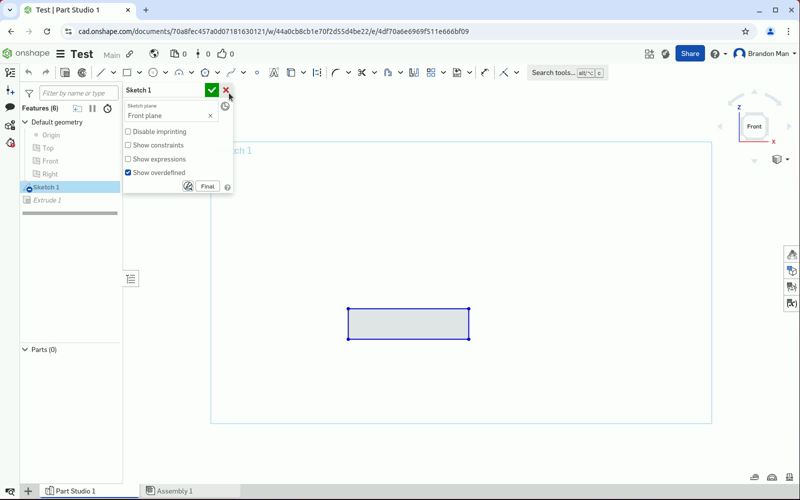
click(229, 92)
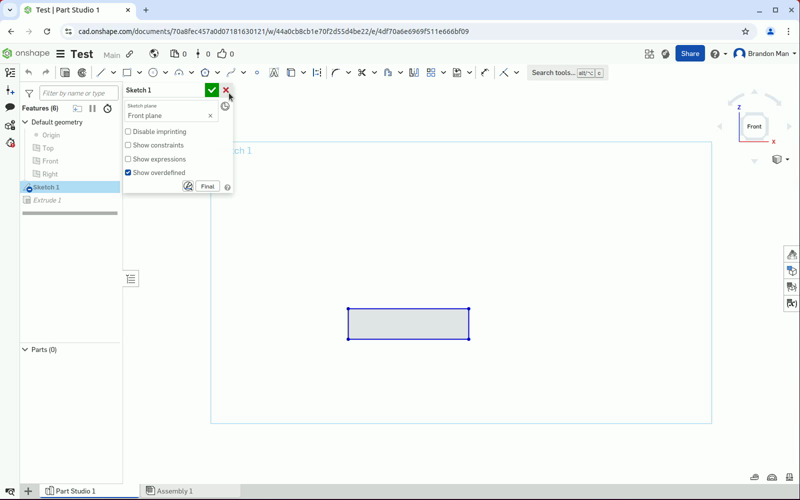
key(shift+s)
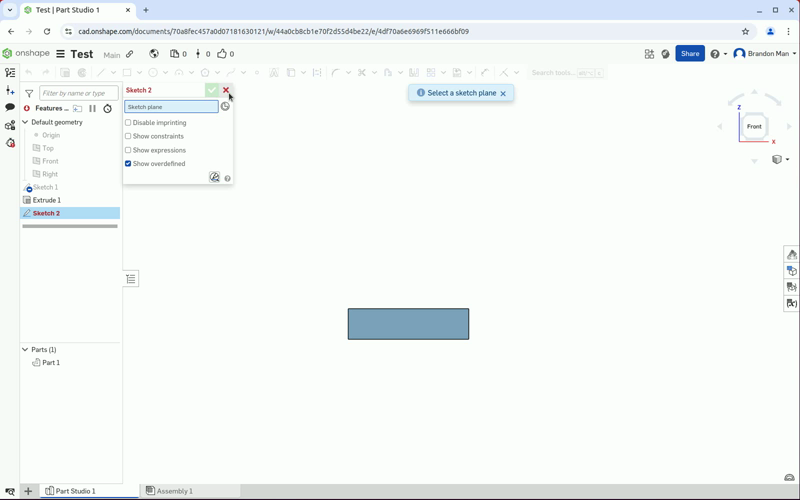
mouse_move(73, 163)
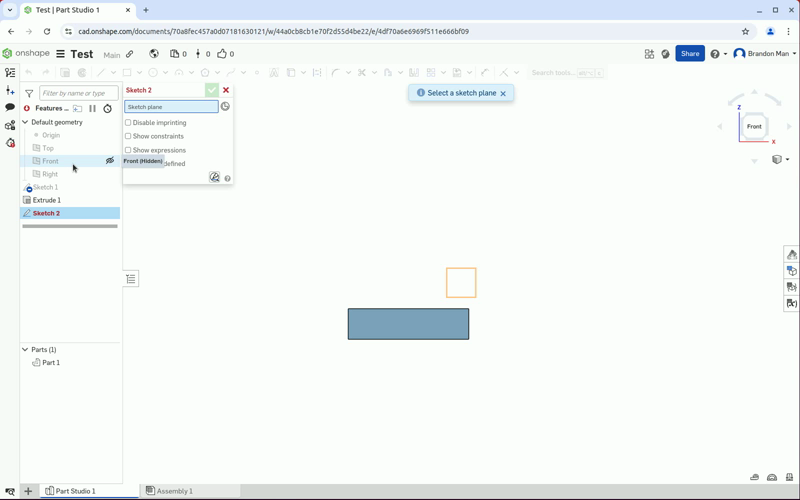
click(73, 163)
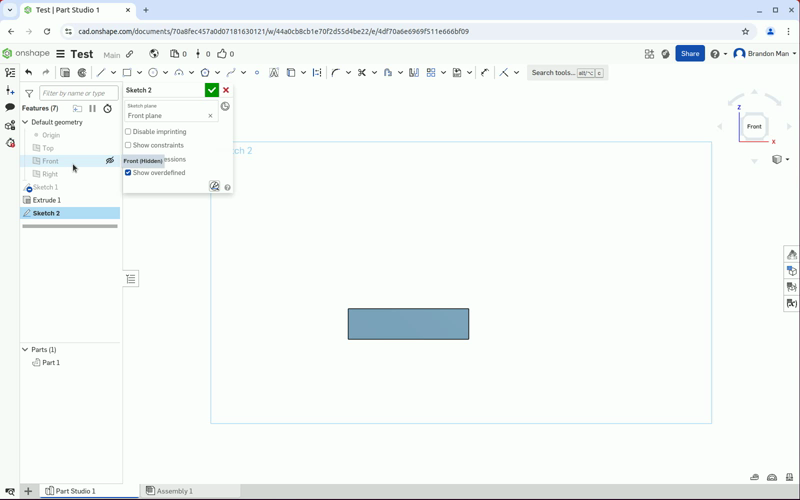
mouse_move(73, 352)
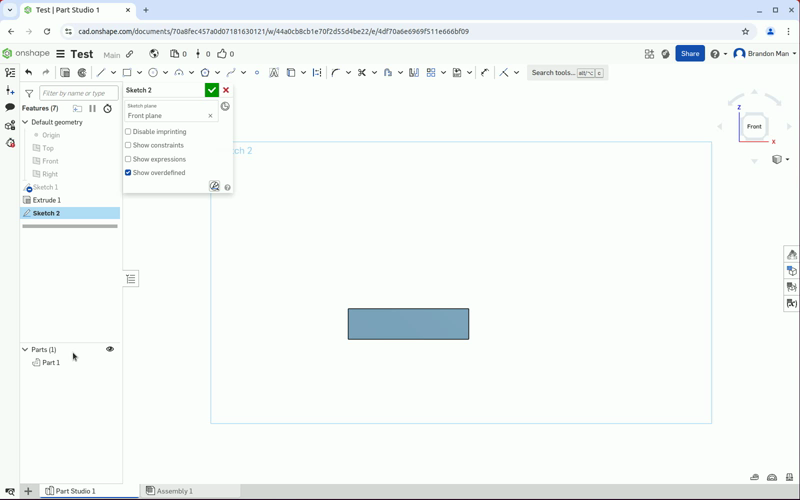
key(y)
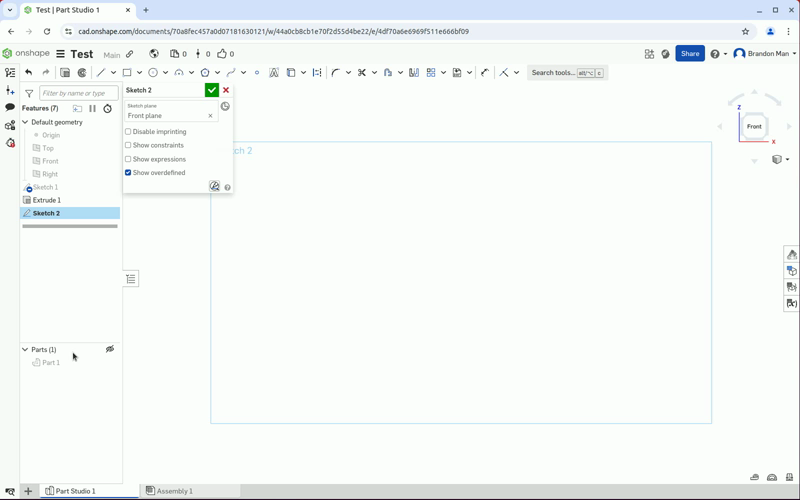
key(l)
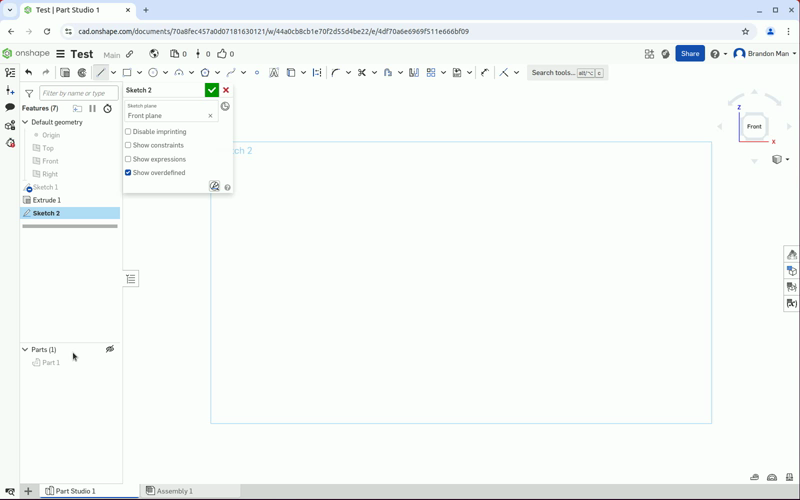
key_down(shift)
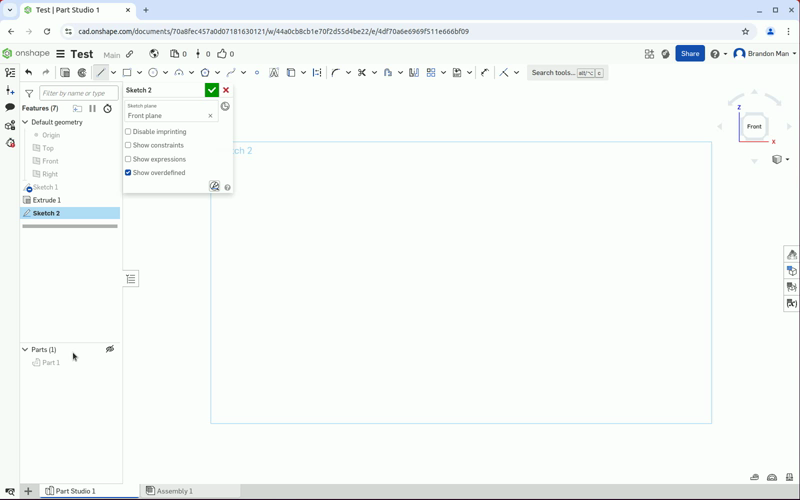
mouse_move(348, 309)
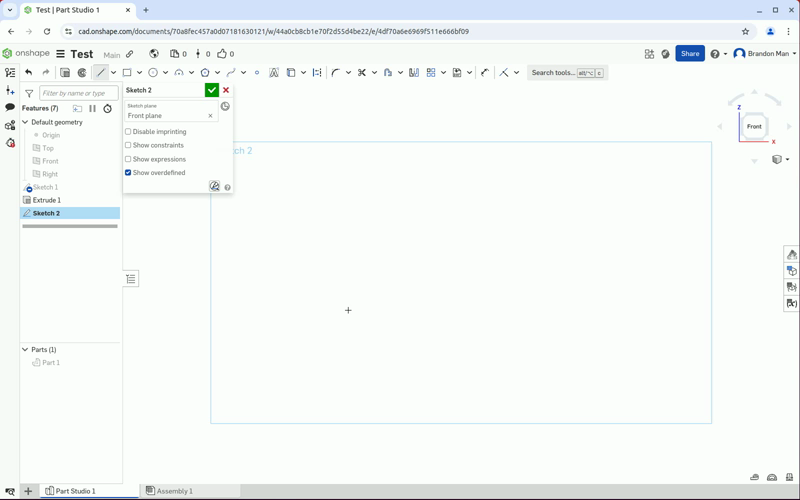
click(348, 309)
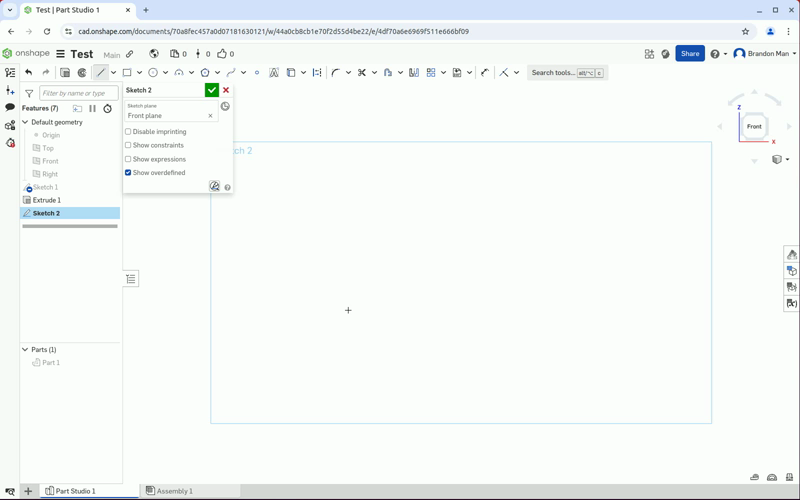
key_up(shift)
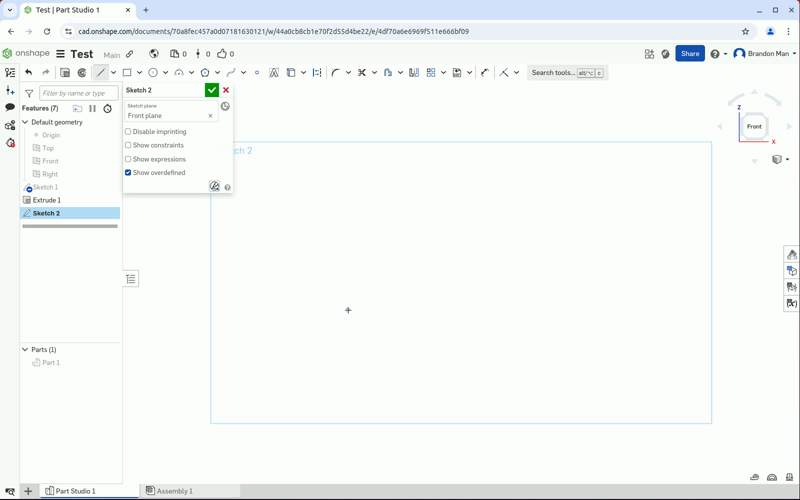
key_down(shift)
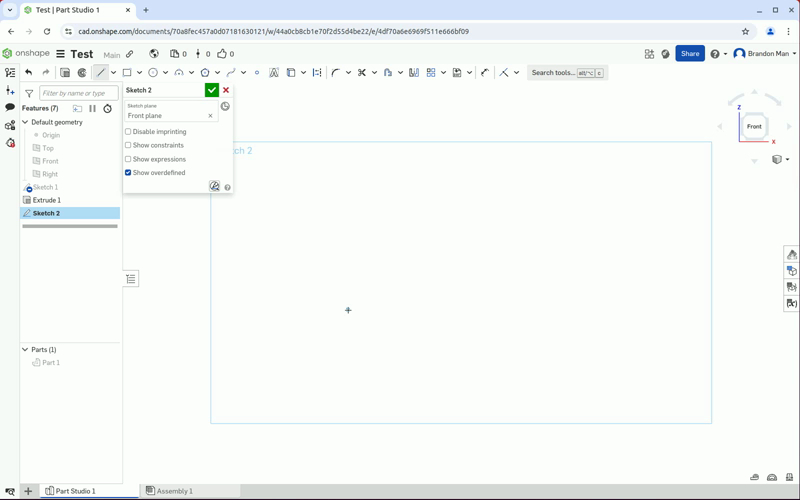
mouse_move(468, 309)
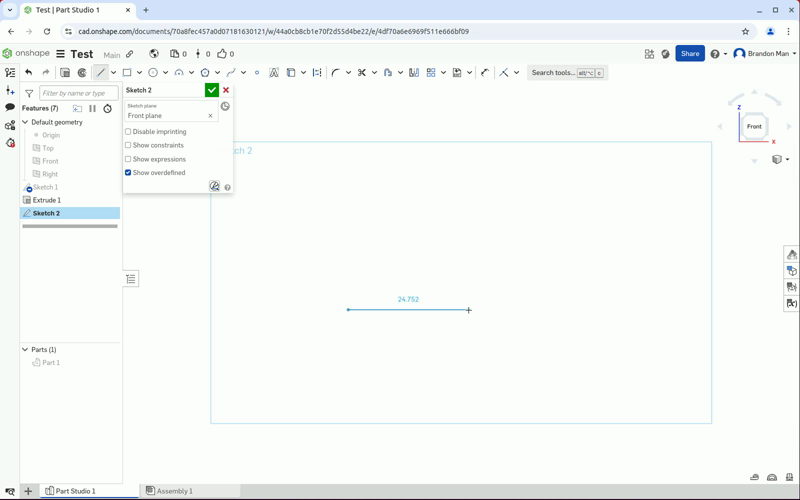
click(468, 309)
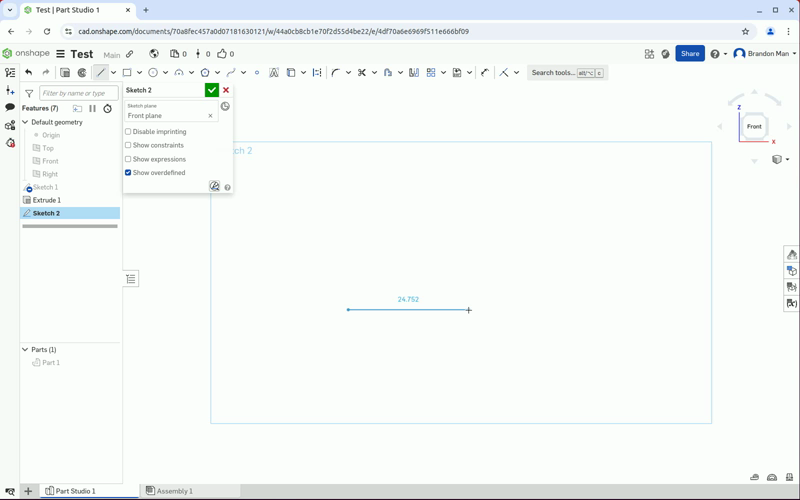
key_up(shift)
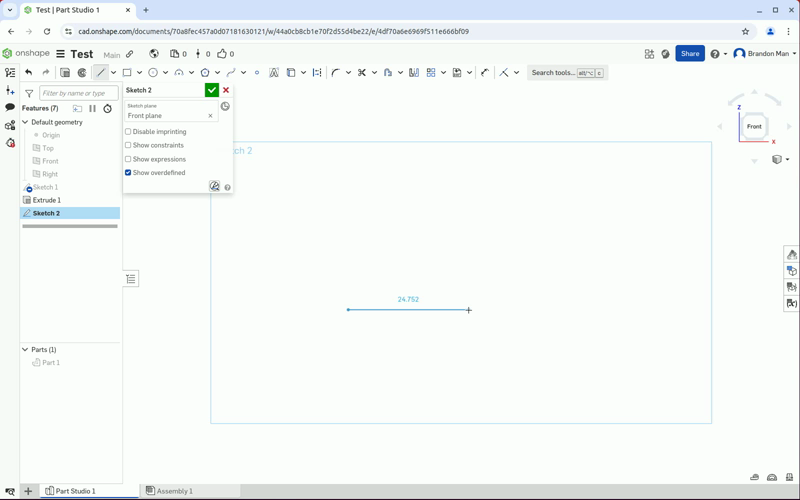
key_down(shift)
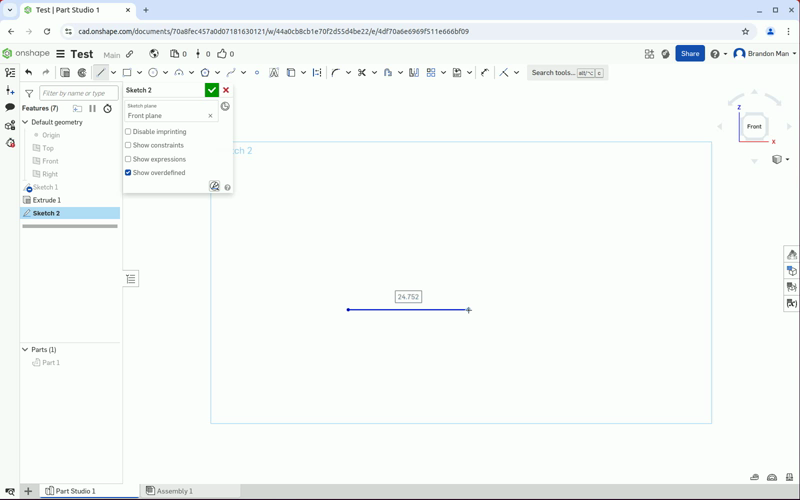
mouse_move(468, 249)
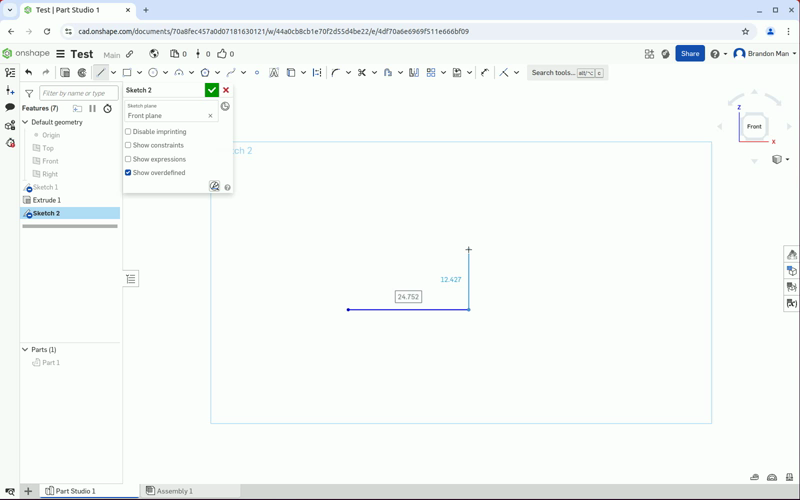
click(468, 249)
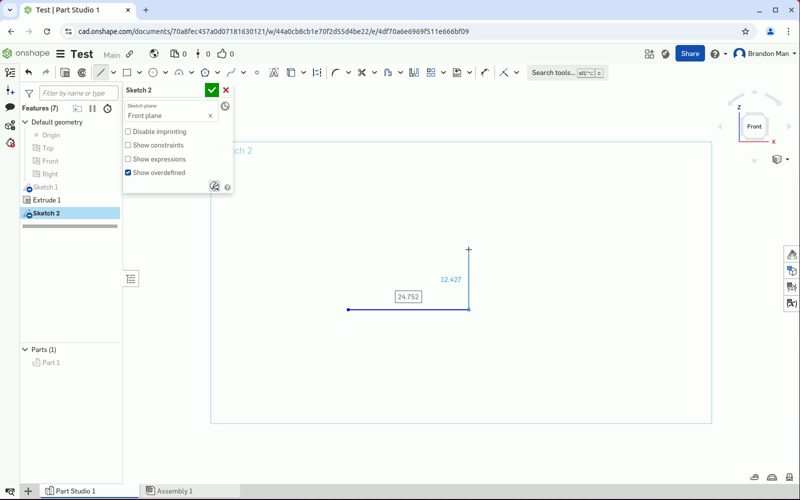
key_up(shift)
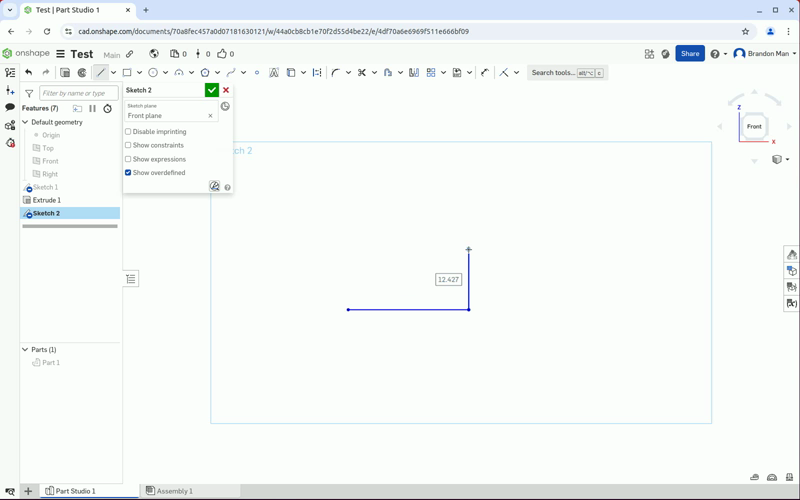
key_down(shift)
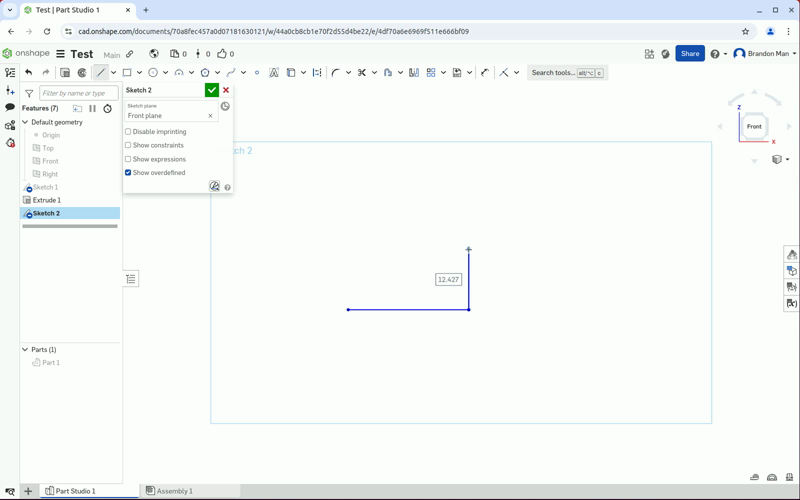
mouse_move(348, 249)
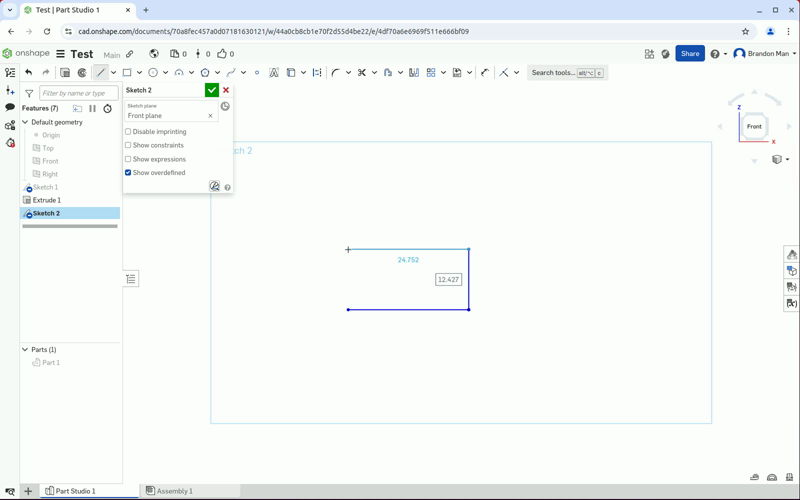
click(348, 249)
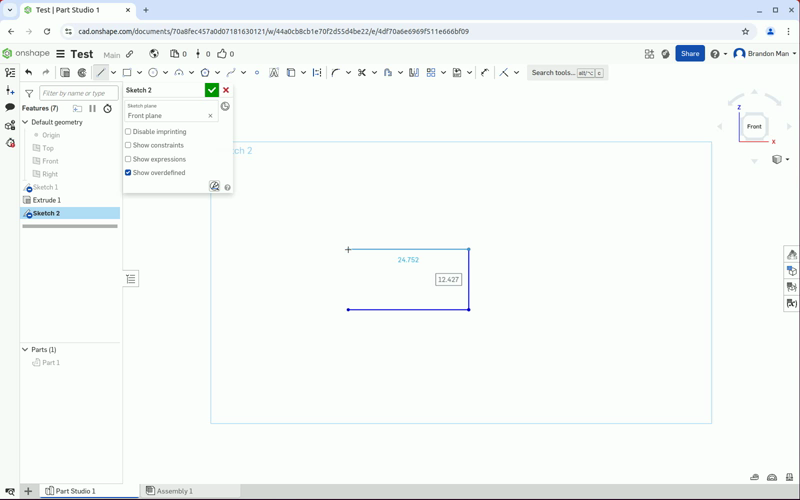
key_up(shift)
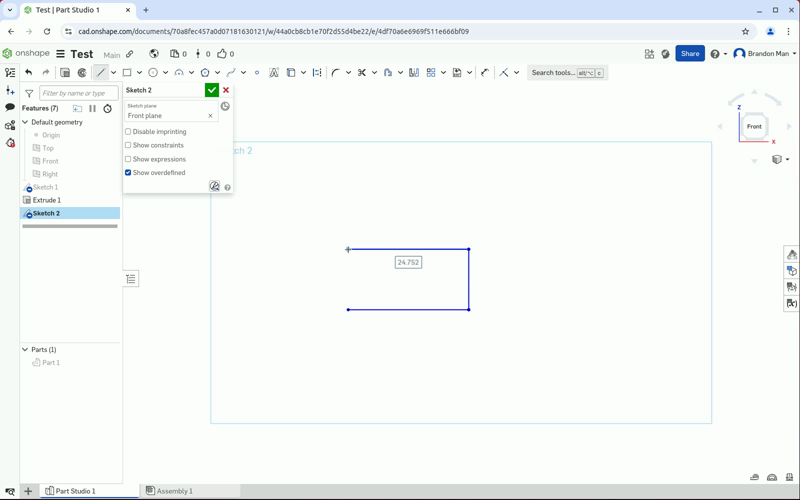
key_down(shift)
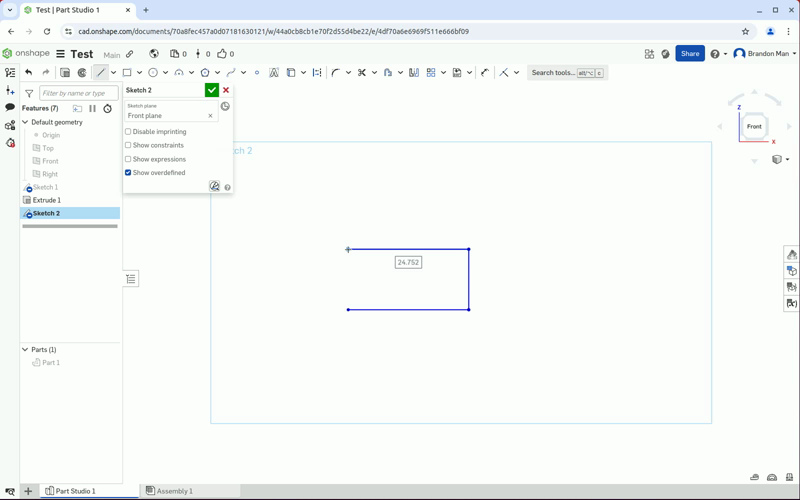
mouse_move(348, 309)
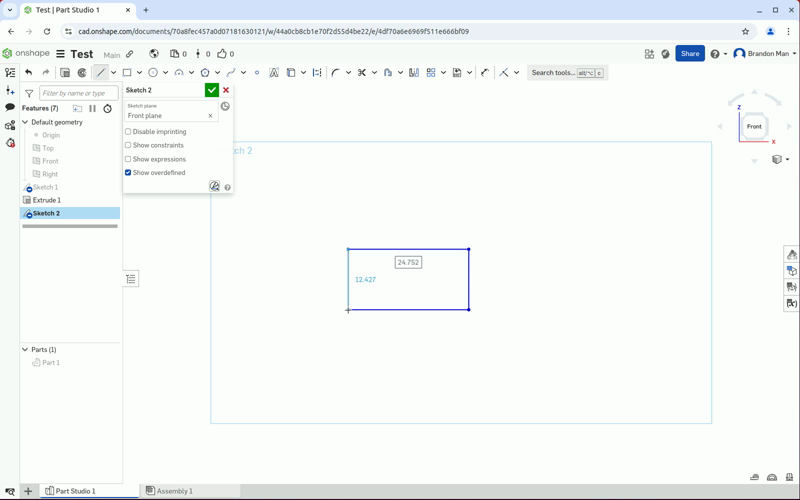
key_up(shift)
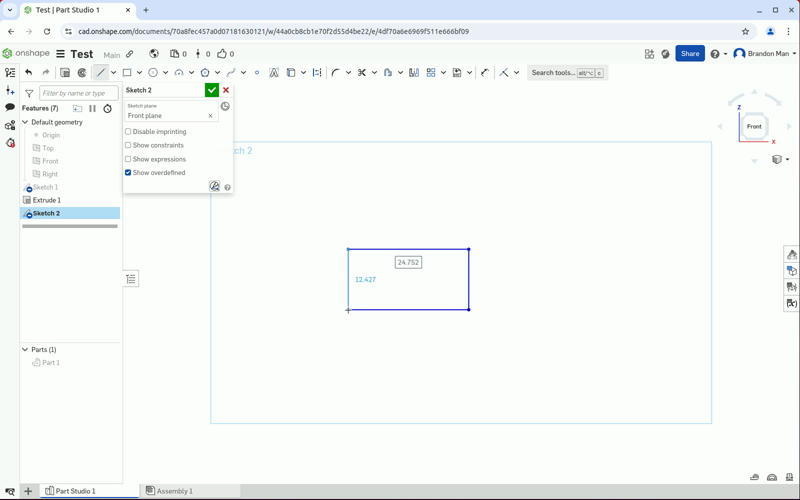
click(348, 309)
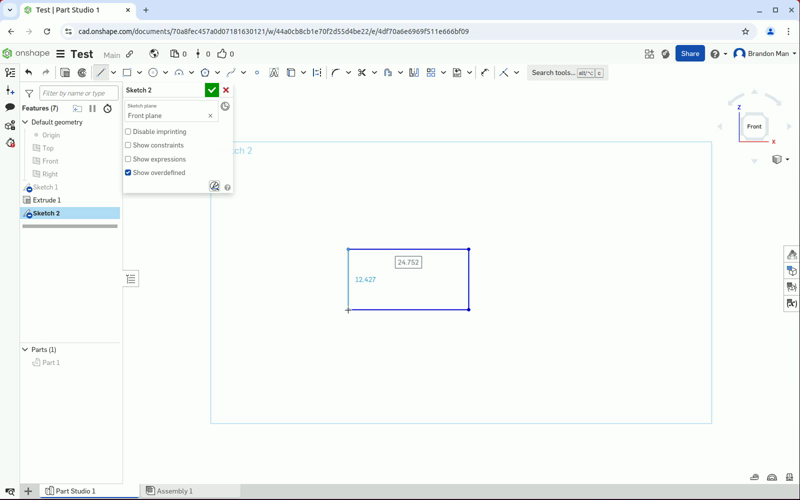
key(esc)
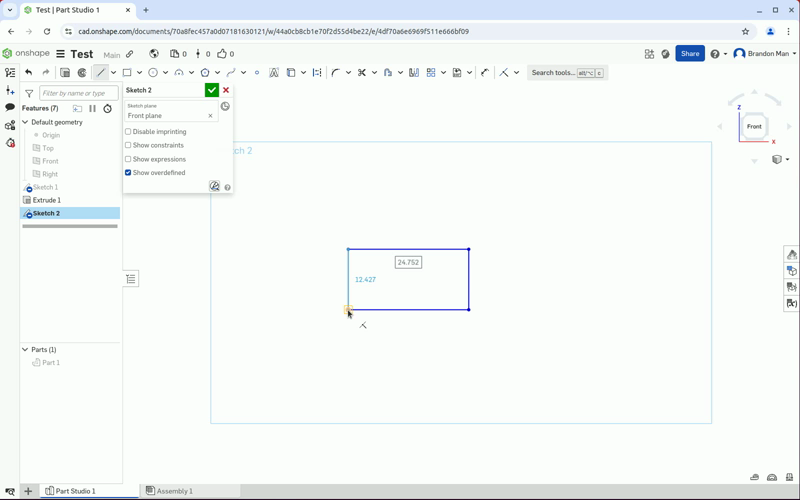
mouse_move(400, 274)
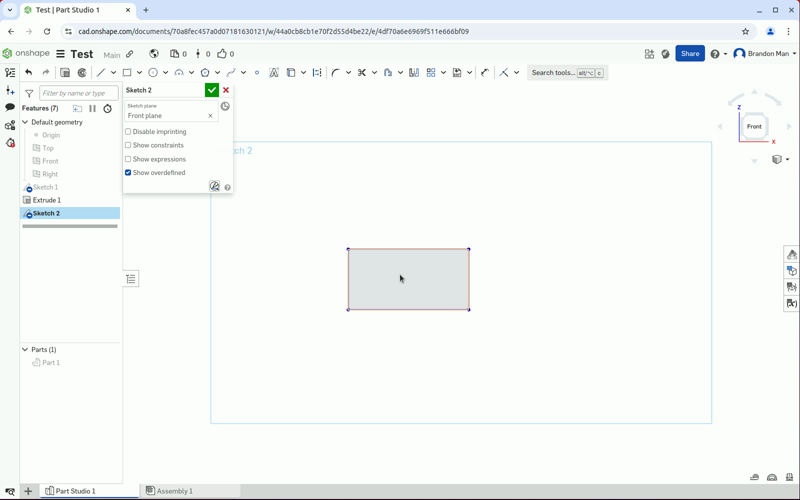
click(400, 274)
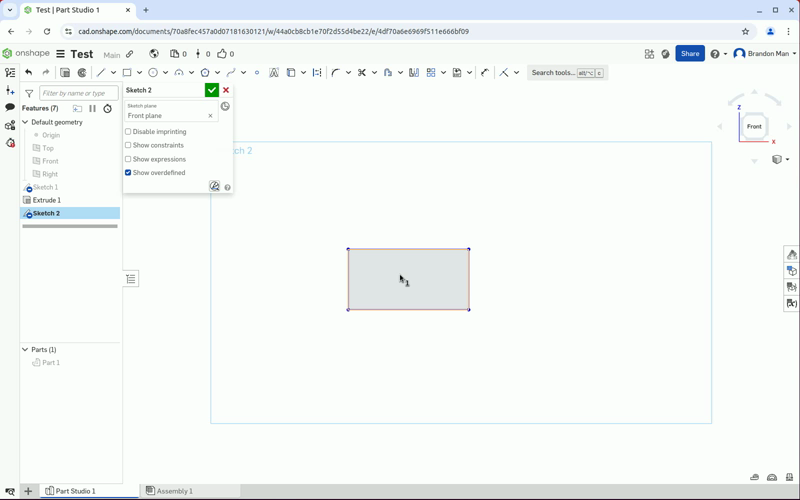
mouse_move(73, 352)
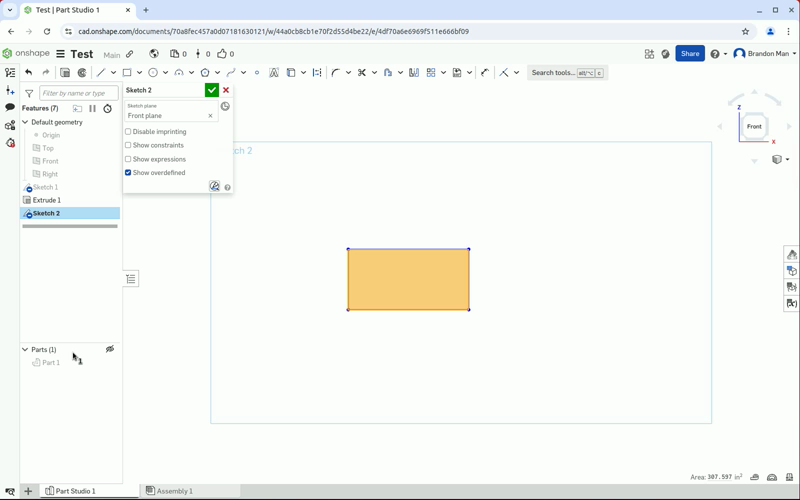
key(shift+y)
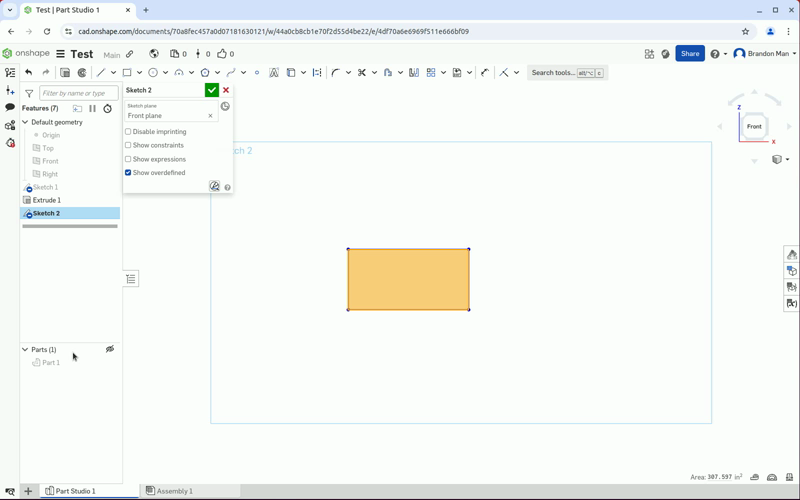
key(shift+e)
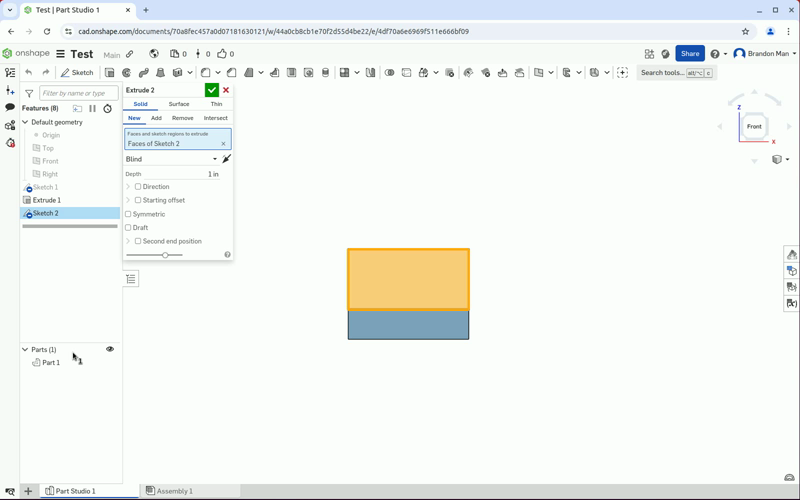
mouse_move(143, 106)
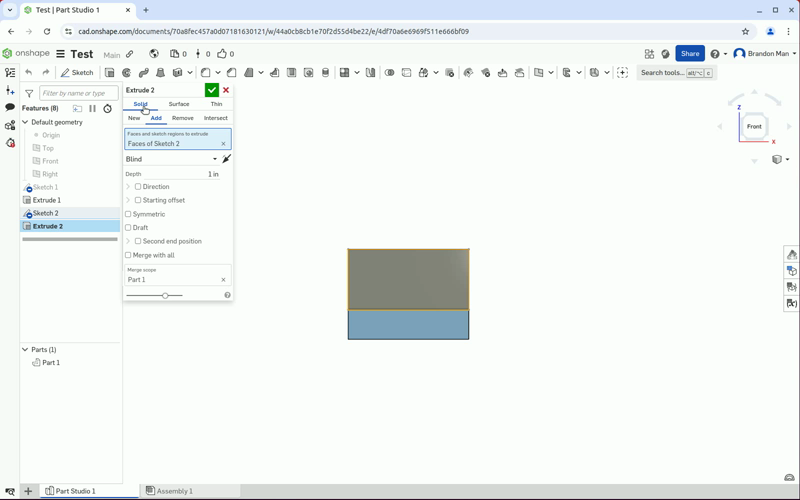
click(143, 106)
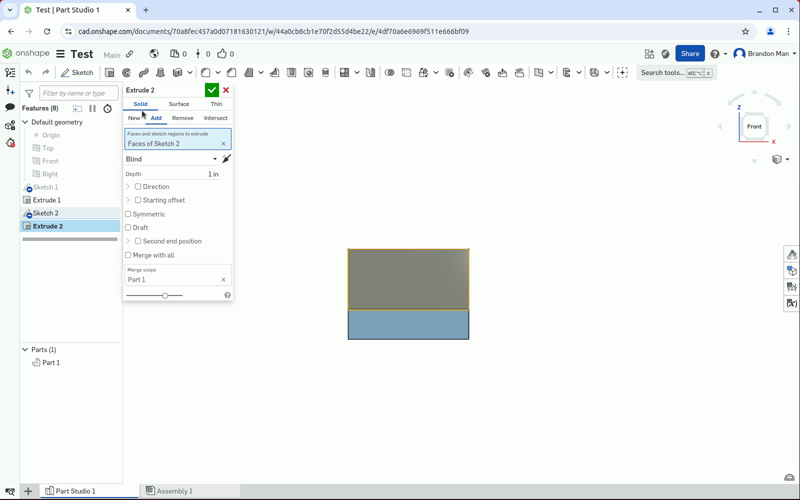
mouse_move(137, 120)
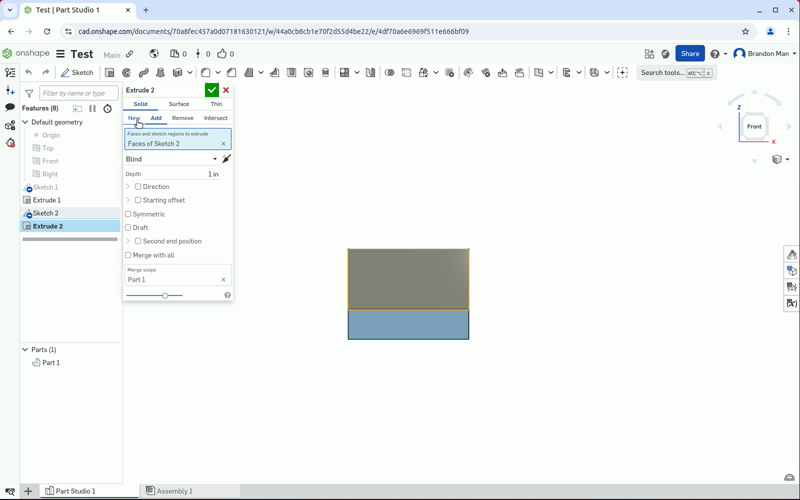
click(137, 120)
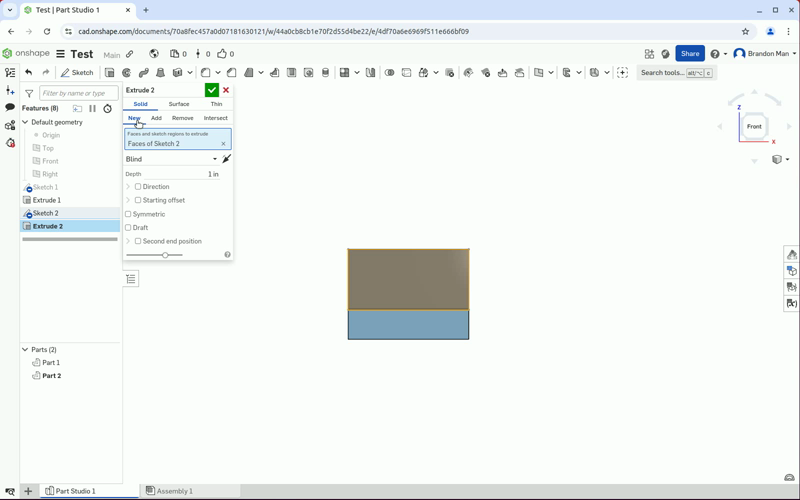
key(tab, 4)
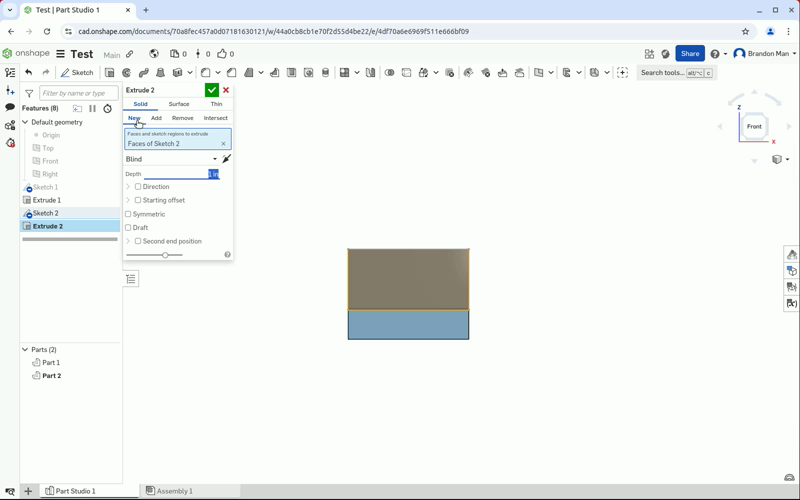
text(-15.646)
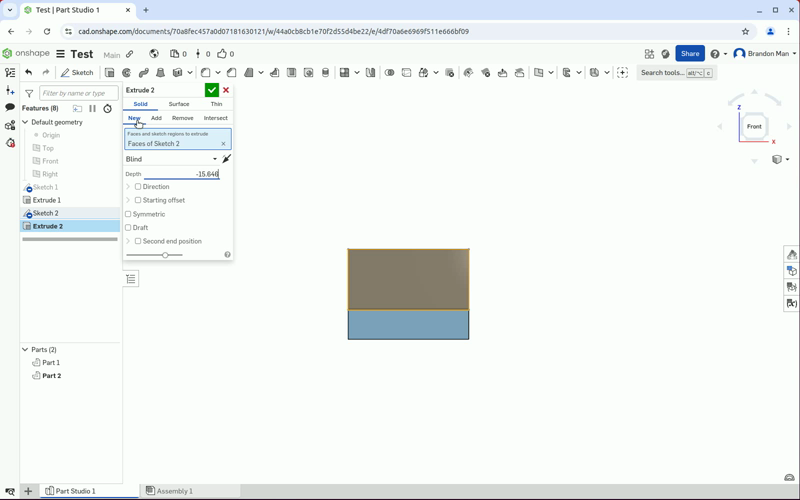
key(enter)
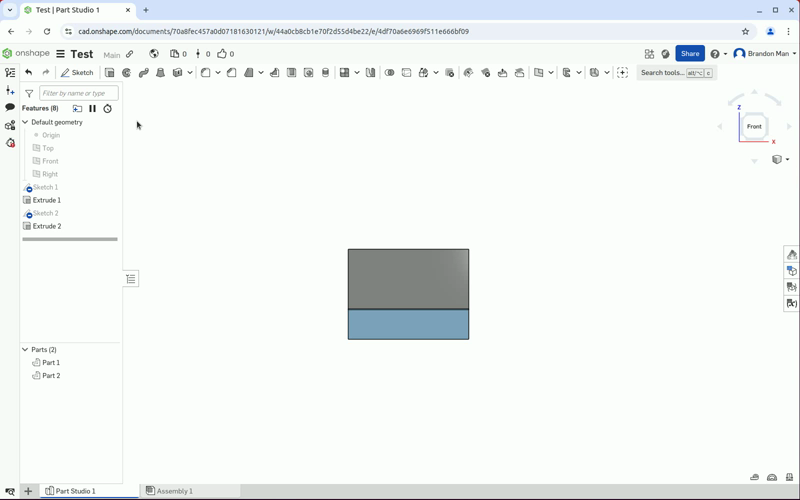
key(shift+h)
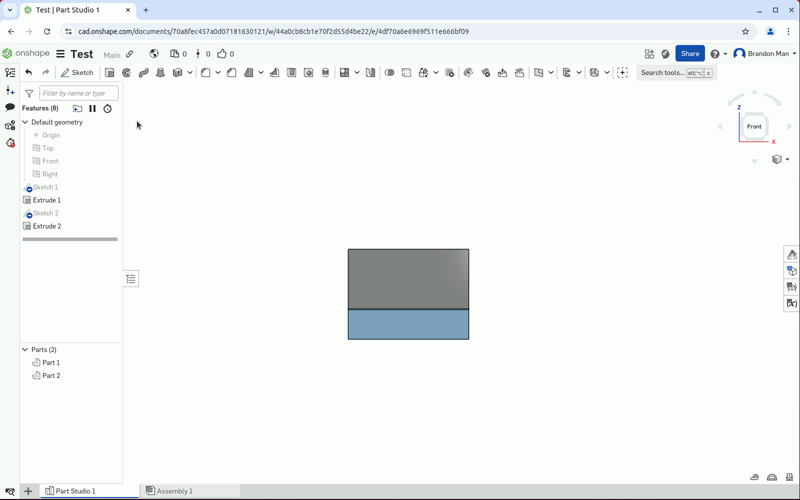
key(shift+h)
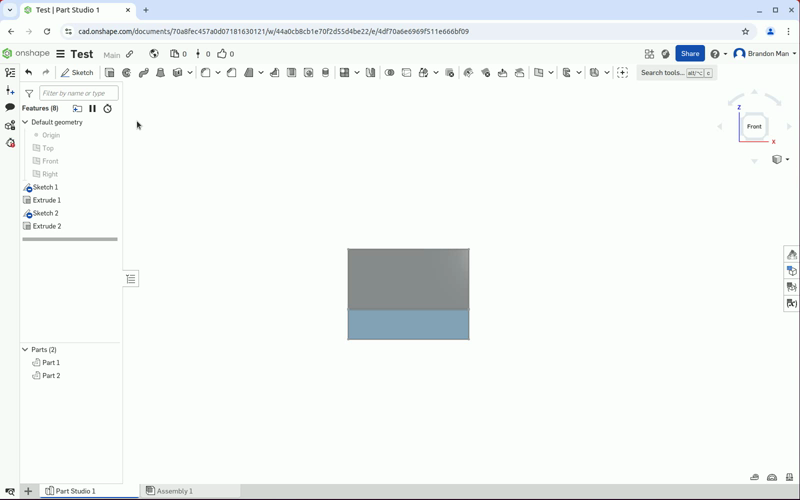
key(shift+7)
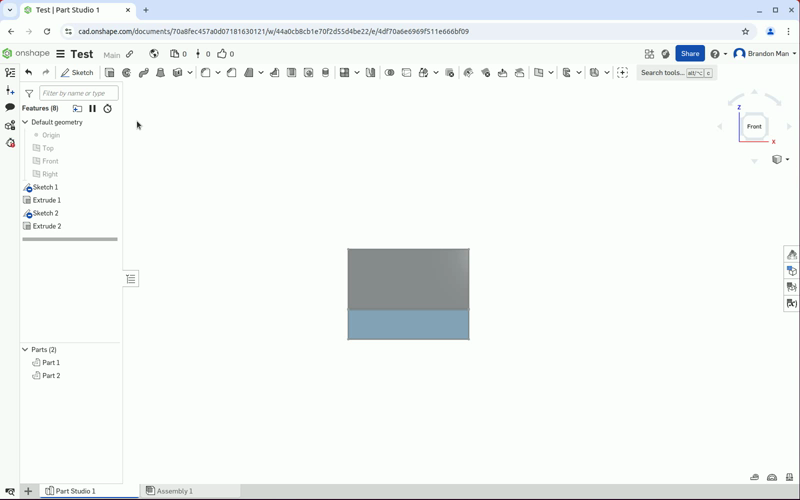
key(left, 2)
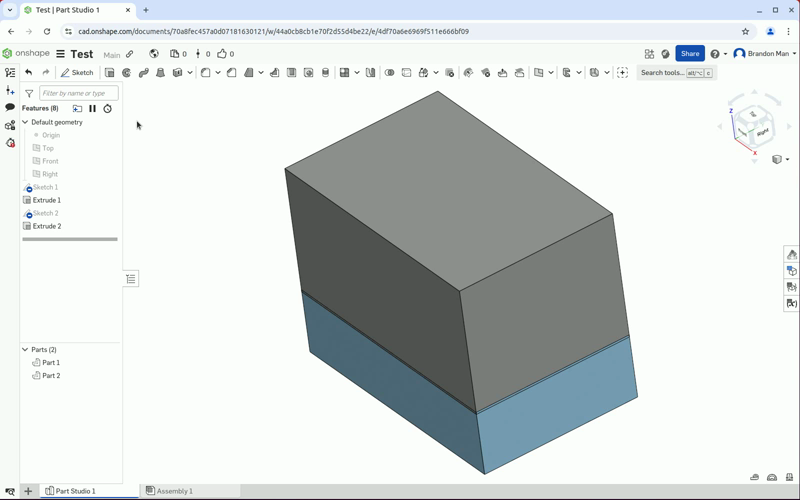
key(down, 2)
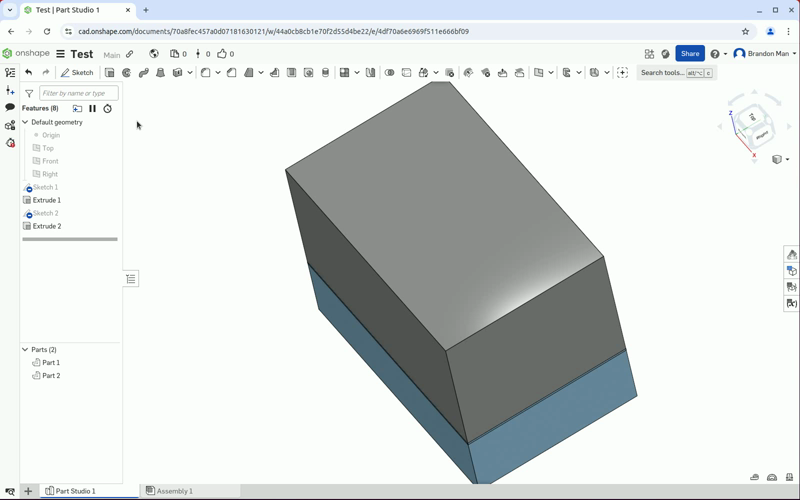
key(up, 2)
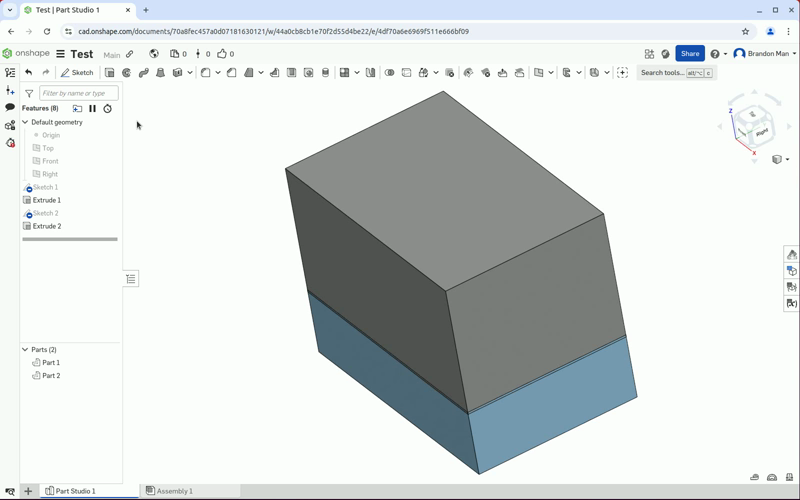
key(right, 2)
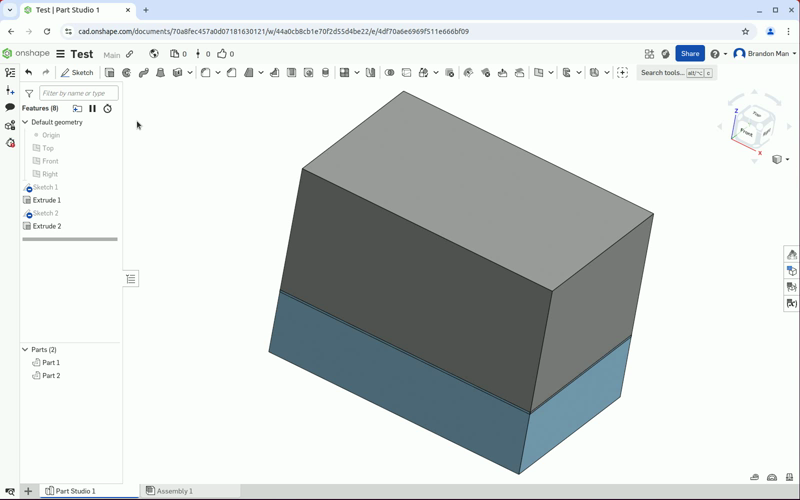
mouse_move(73, 189)
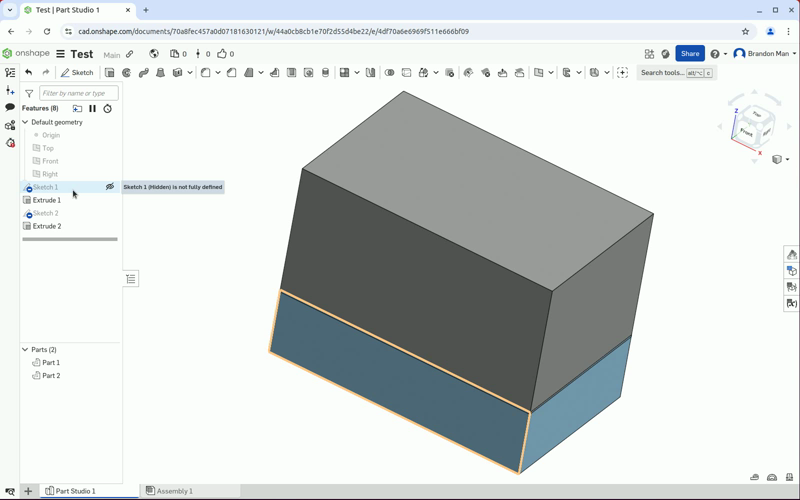
click(73, 189)